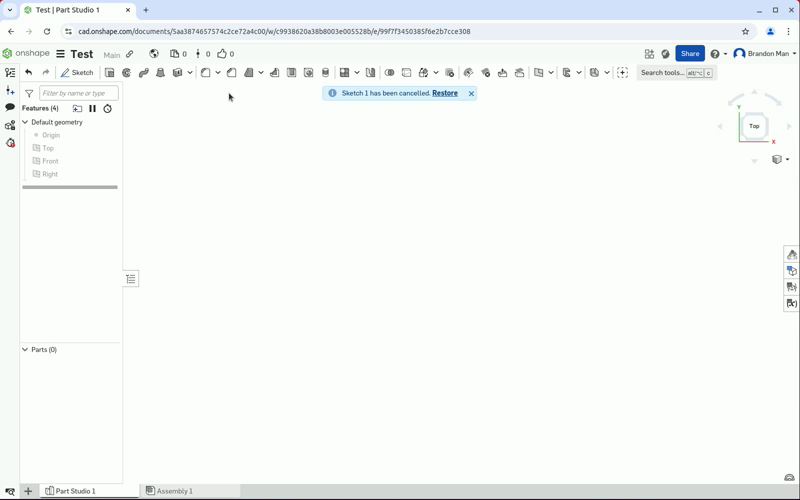
key(shift+h)
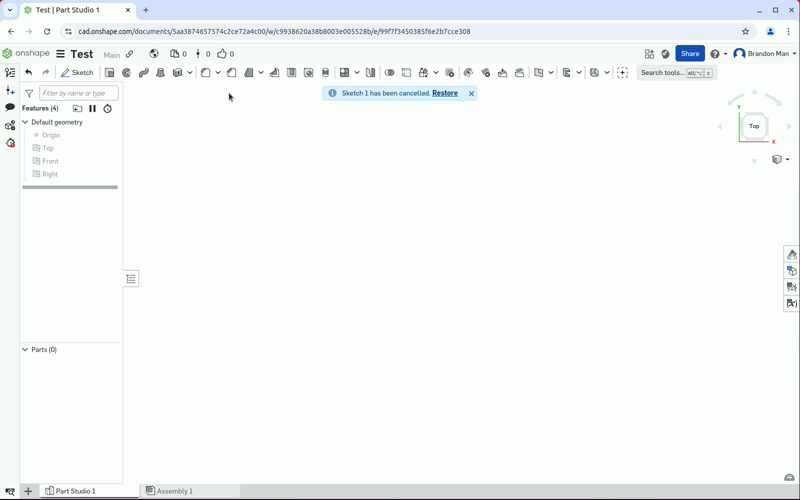
key(shift+s)
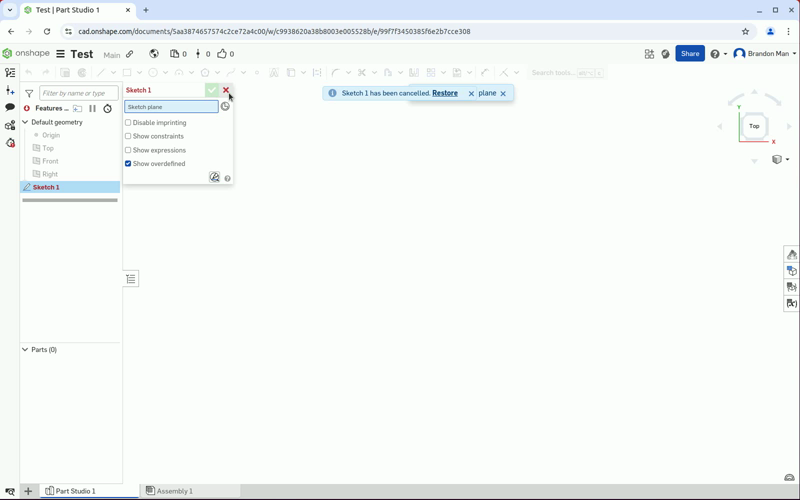
mouse_move(73, 150)
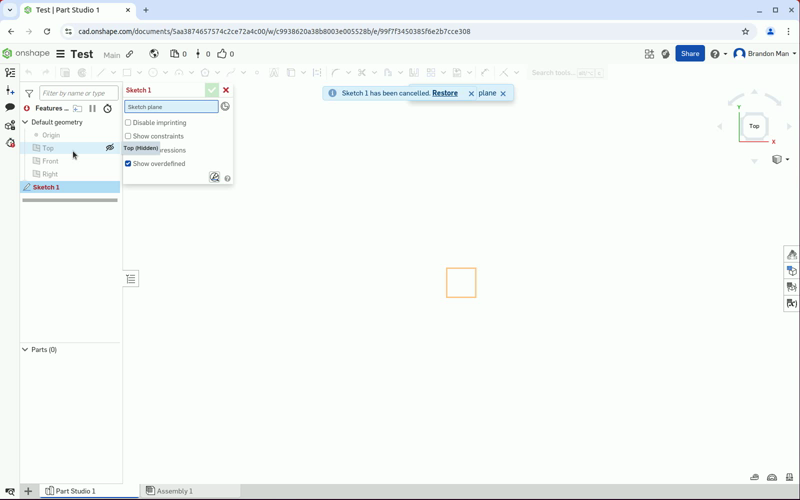
click(73, 150)
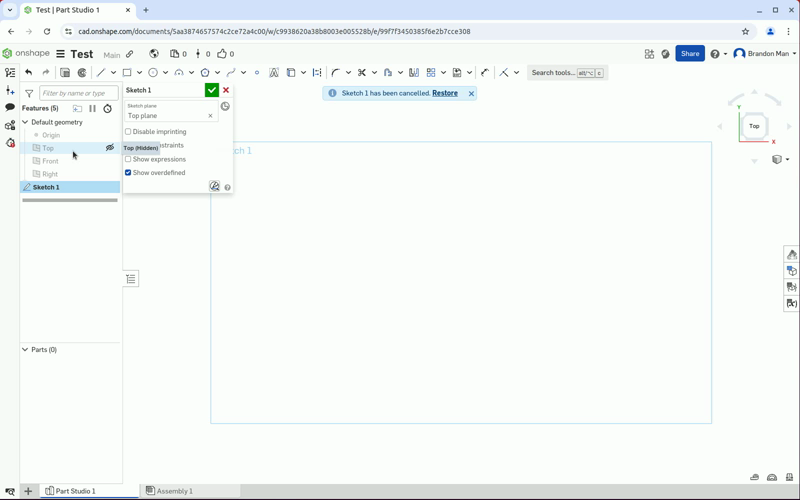
mouse_move(73, 352)
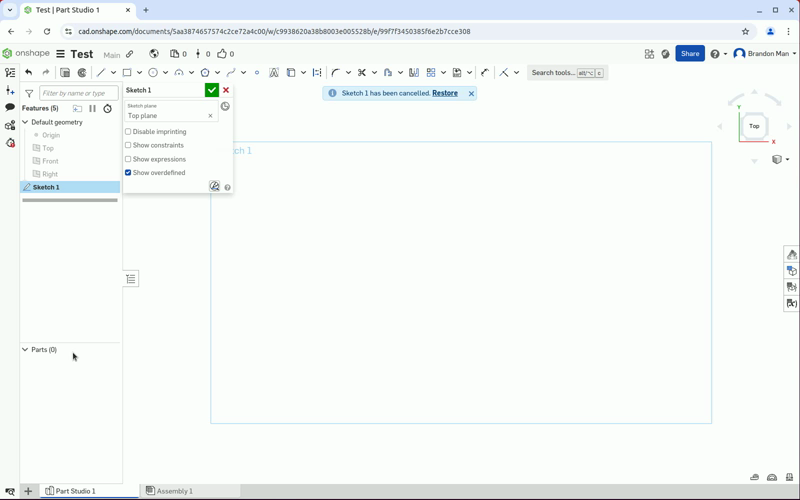
key(y)
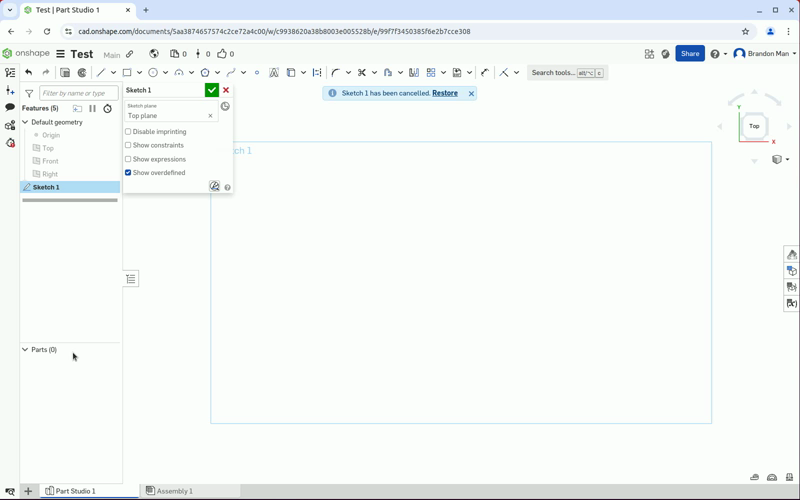
key(c)
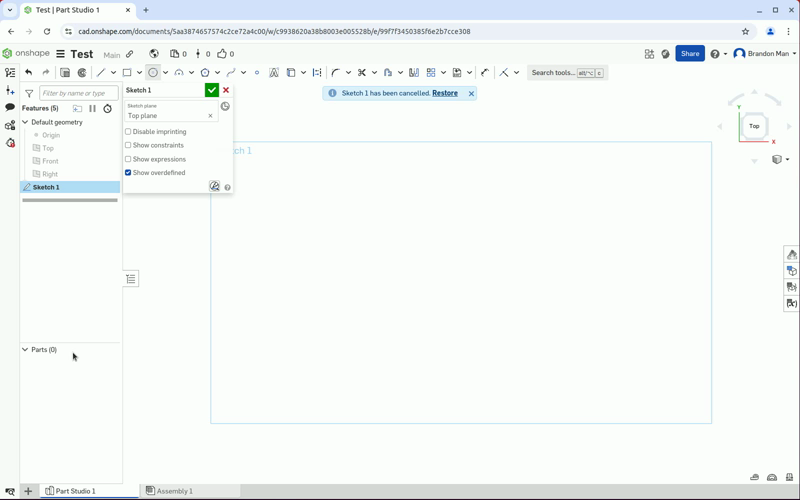
key_down(shift)
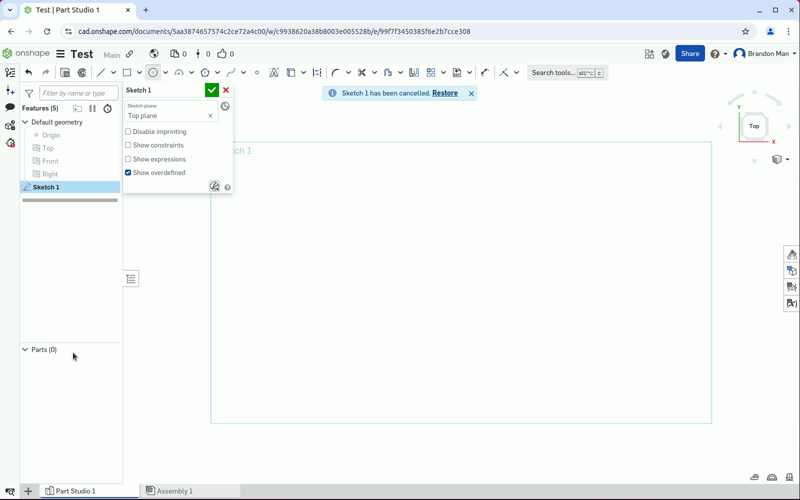
mouse_move(460, 282)
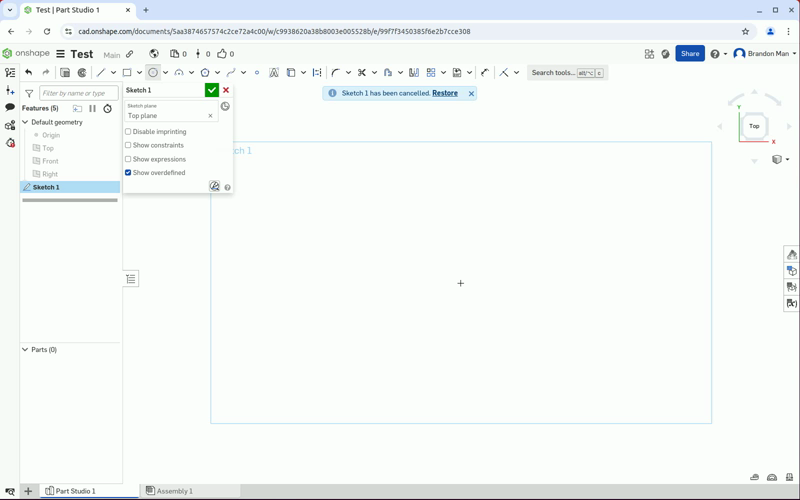
click(460, 282)
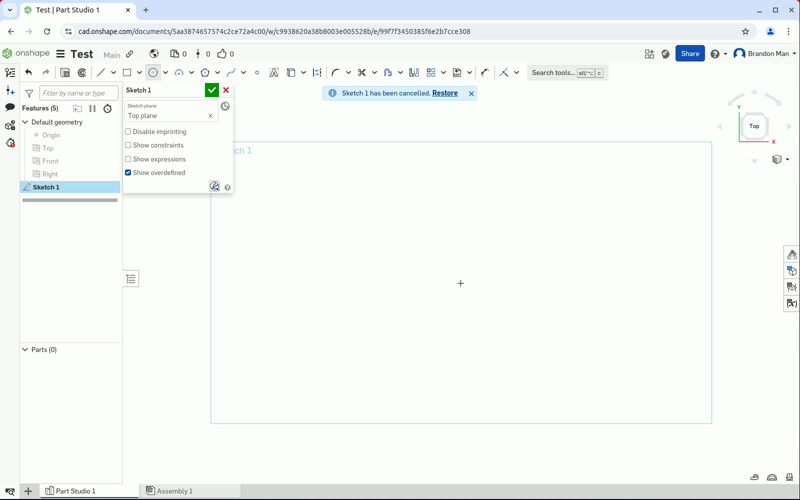
key_up(shift)
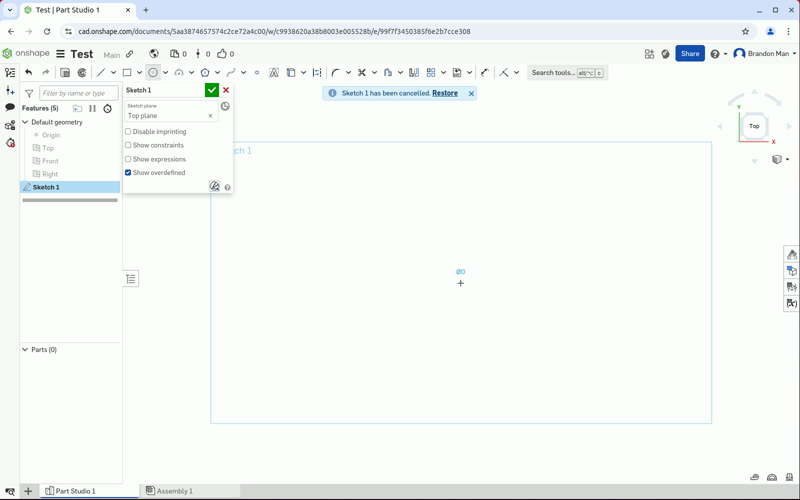
mouse_move(505, 282)
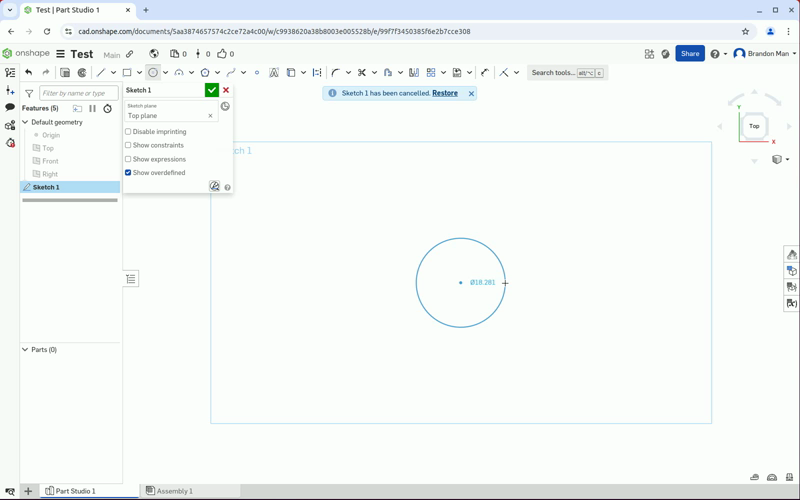
click(505, 282)
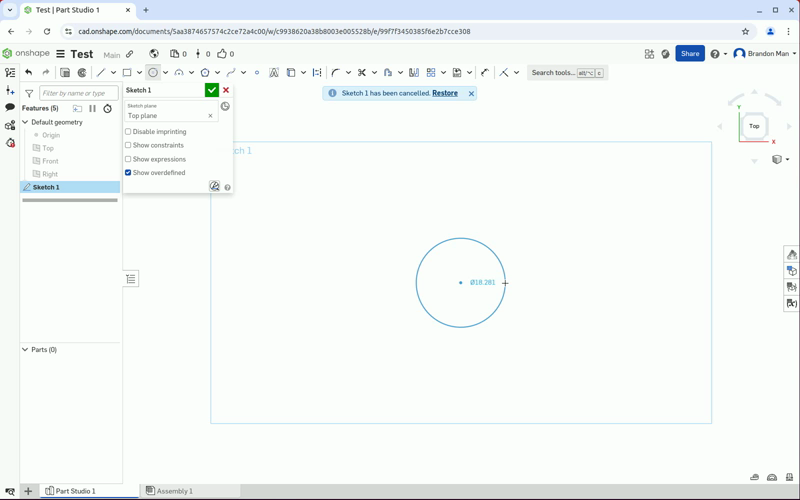
key(esc)
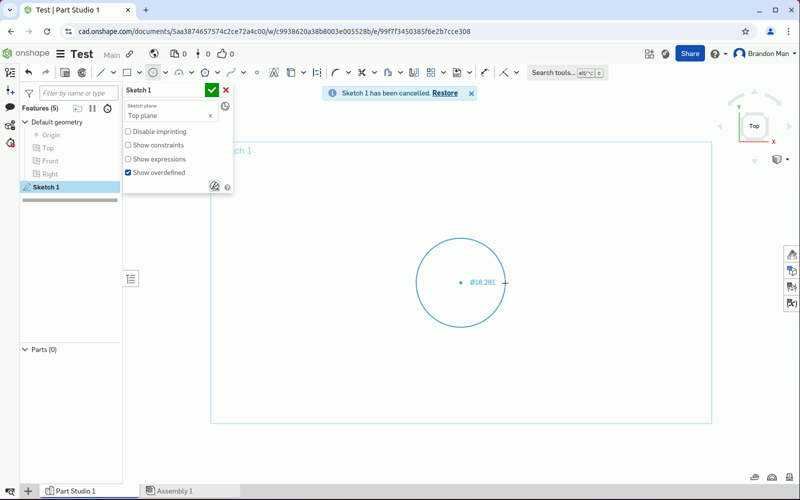
mouse_move(457, 291)
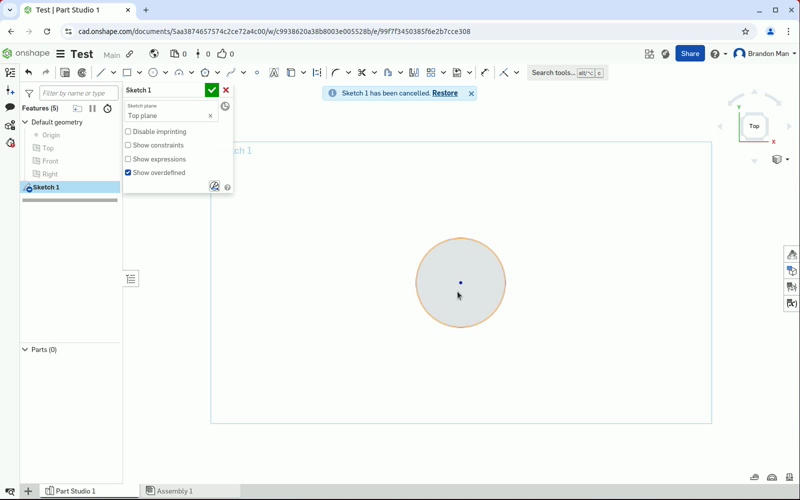
click(457, 291)
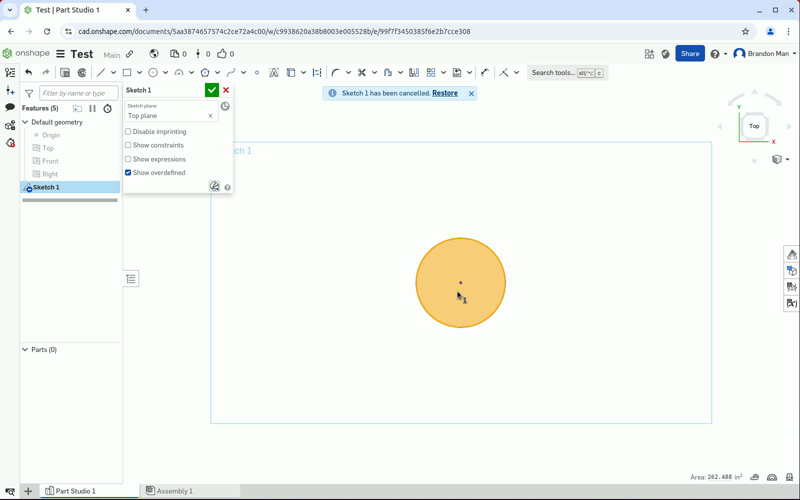
mouse_move(73, 352)
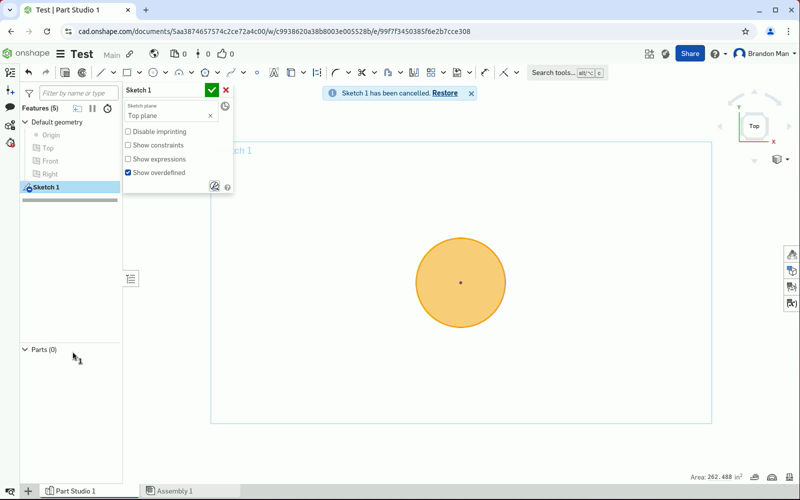
key(shift+y)
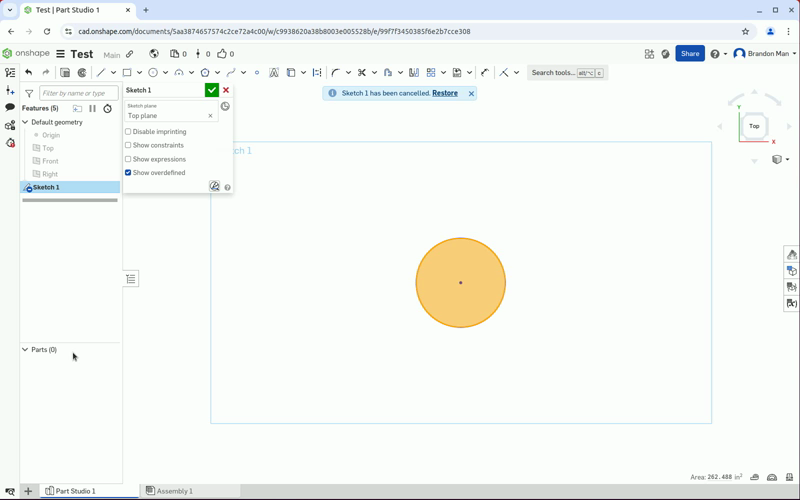
key(shift+e)
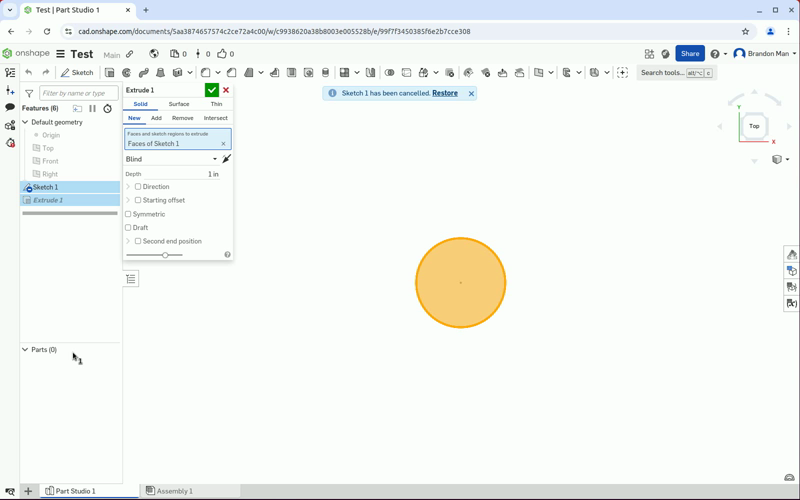
mouse_move(143, 106)
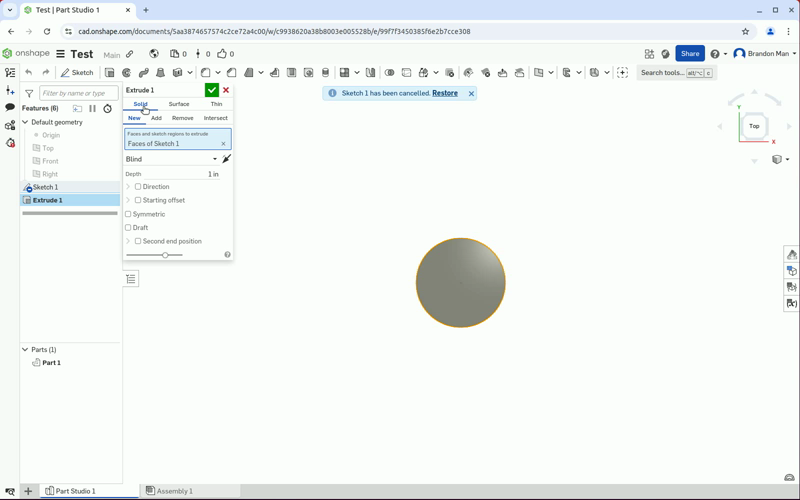
click(143, 106)
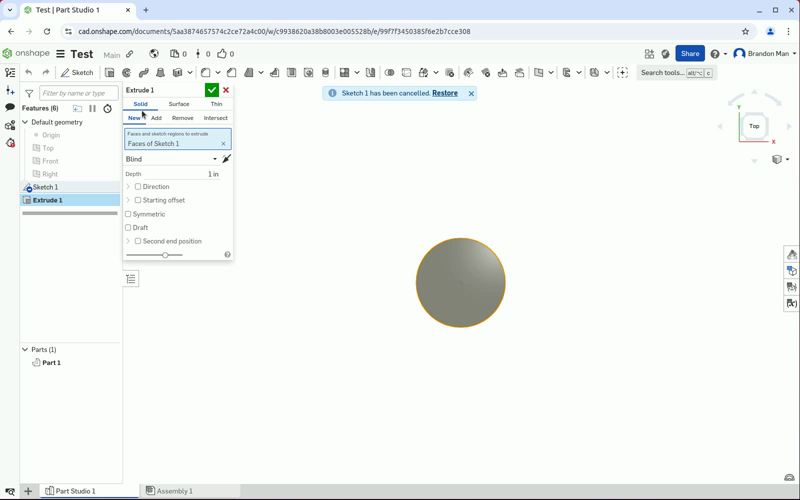
mouse_move(137, 120)
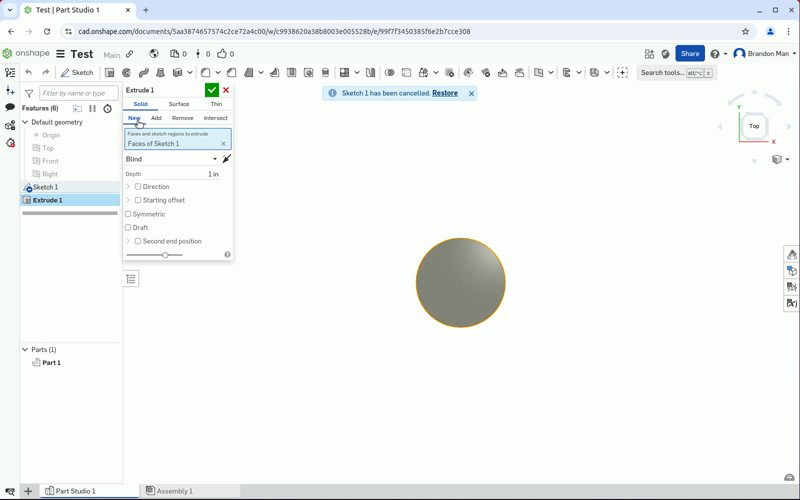
click(137, 120)
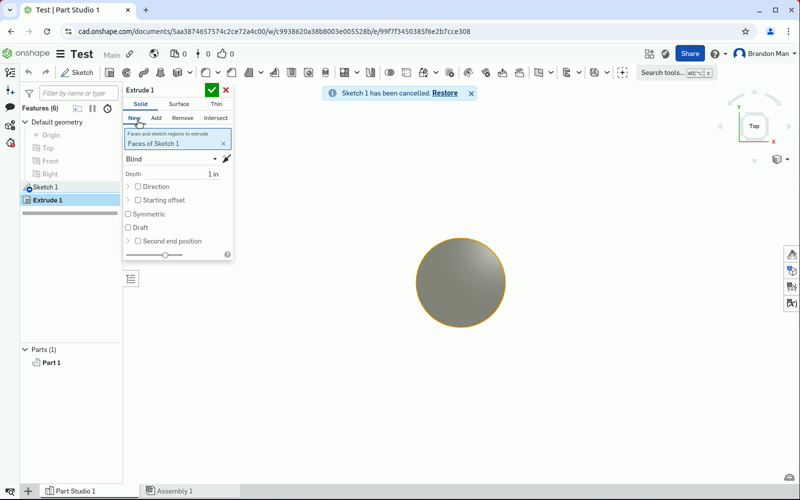
key(tab, 4)
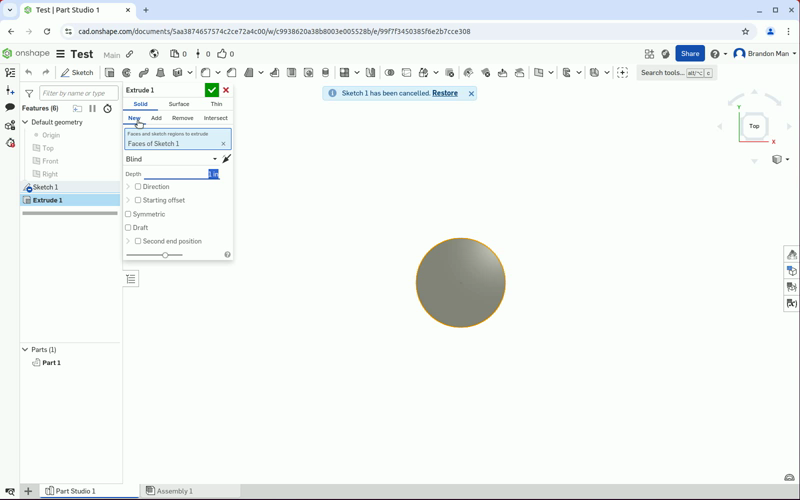
text(23.108)
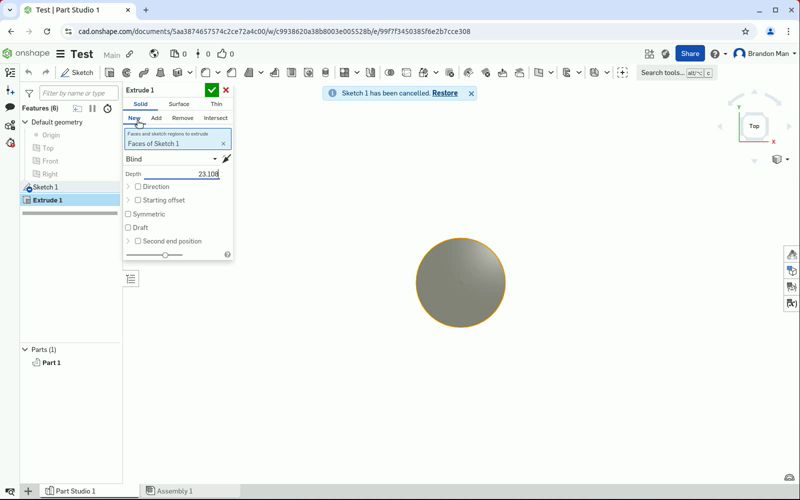
key(enter)
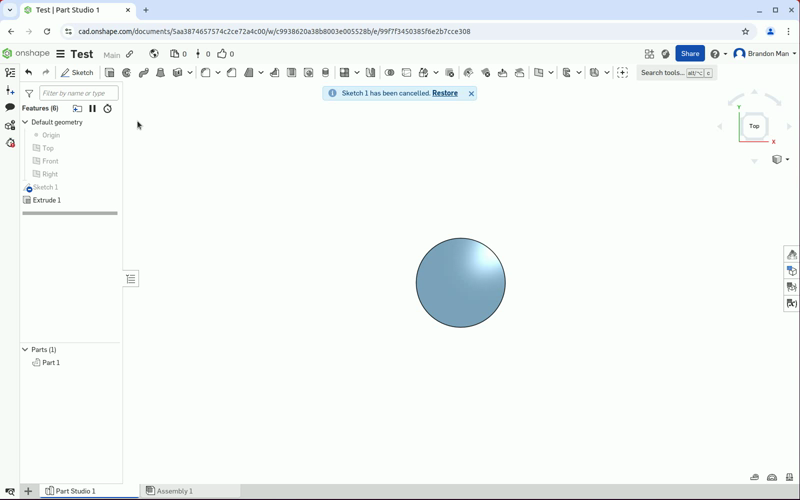
key(shift+h)
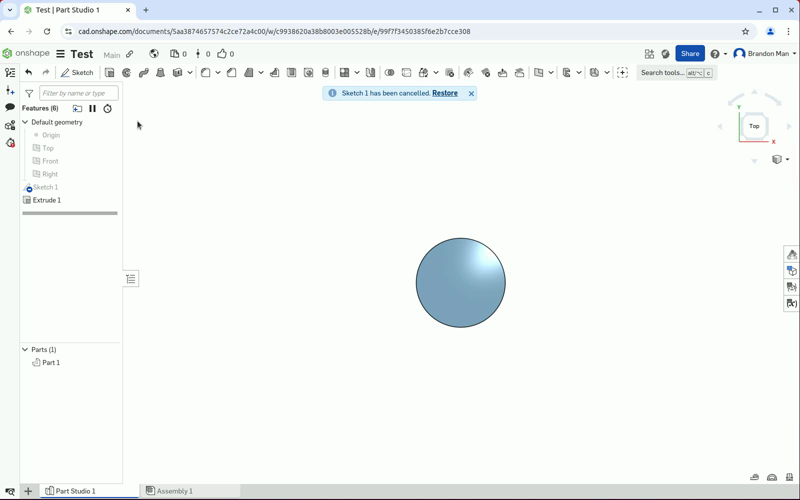
key(shift+h)
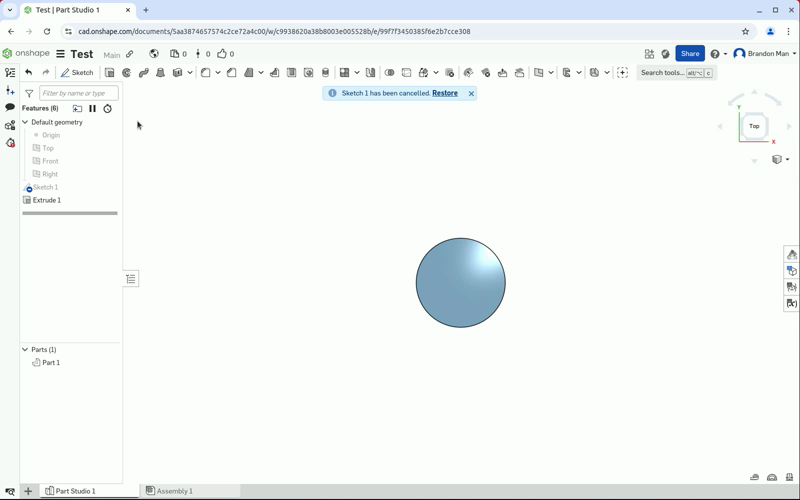
mouse_move(73, 189)
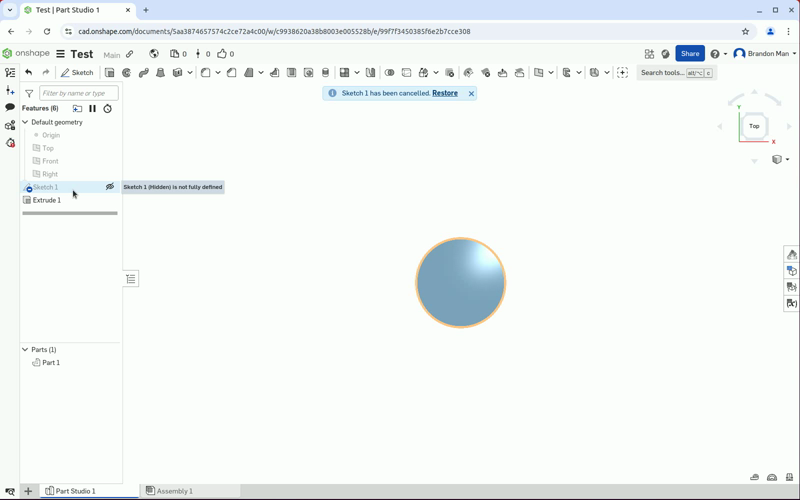
click(73, 189)
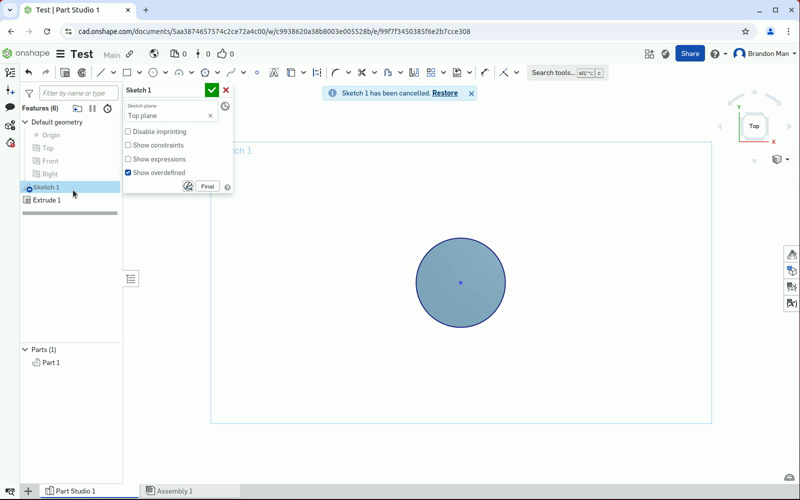
mouse_move(229, 92)
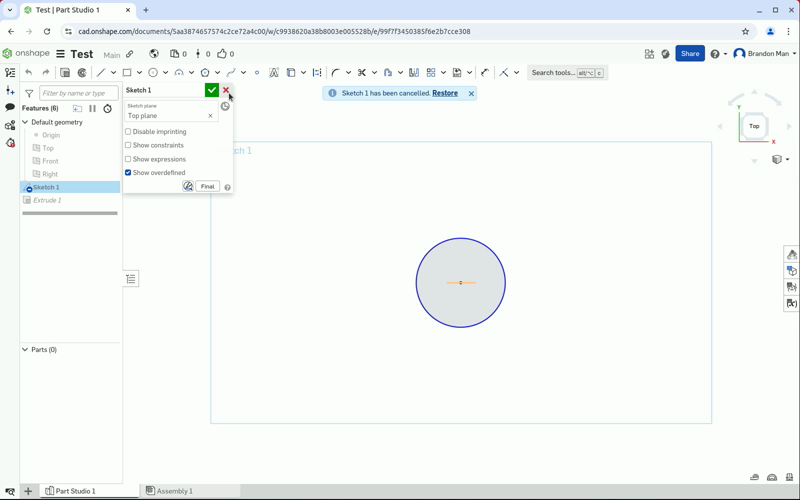
click(229, 92)
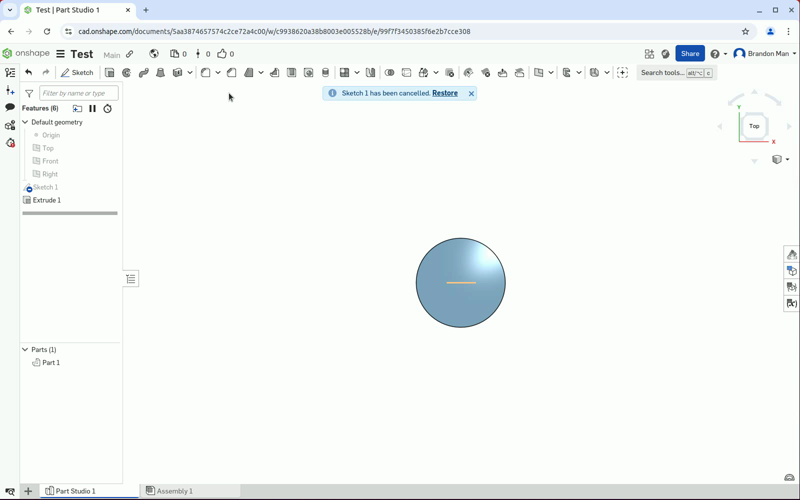
mouse_move(541, 75)
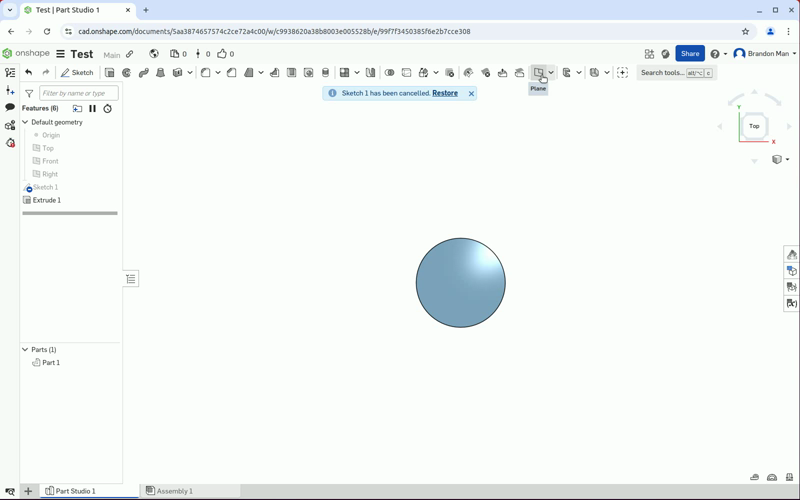
click(541, 75)
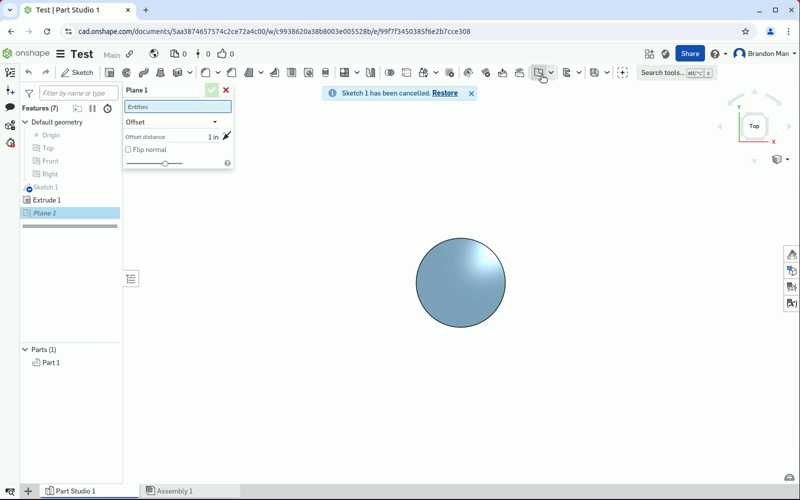
mouse_move(73, 150)
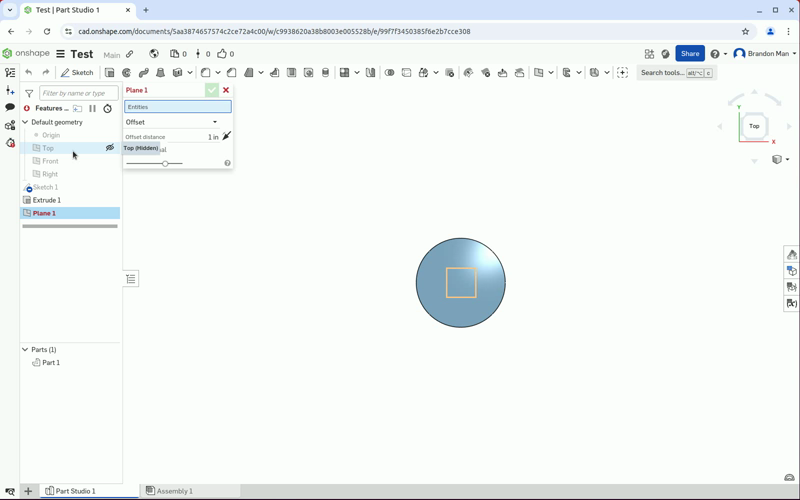
click(73, 150)
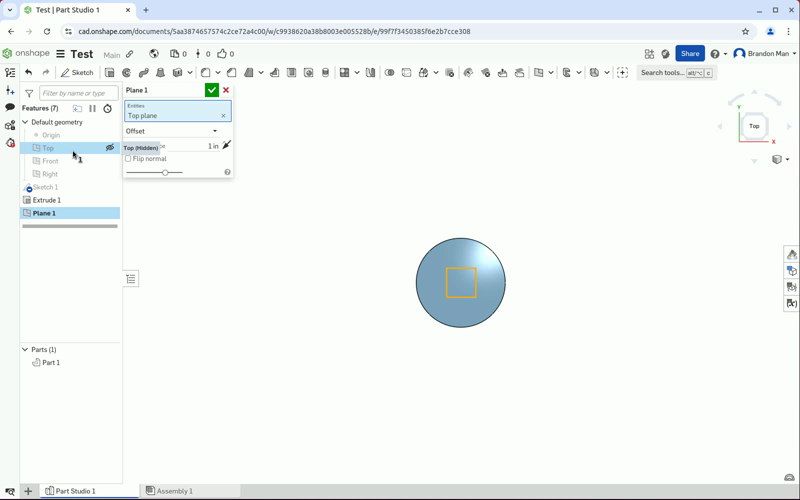
key(tab, 2)
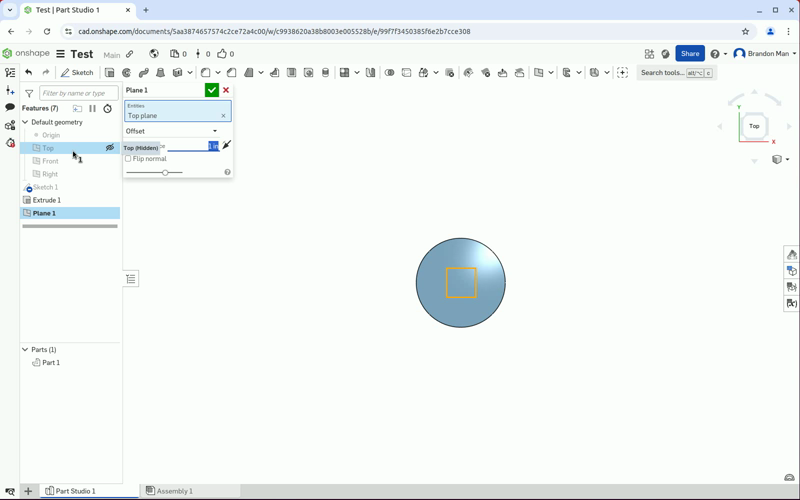
text(23.108)
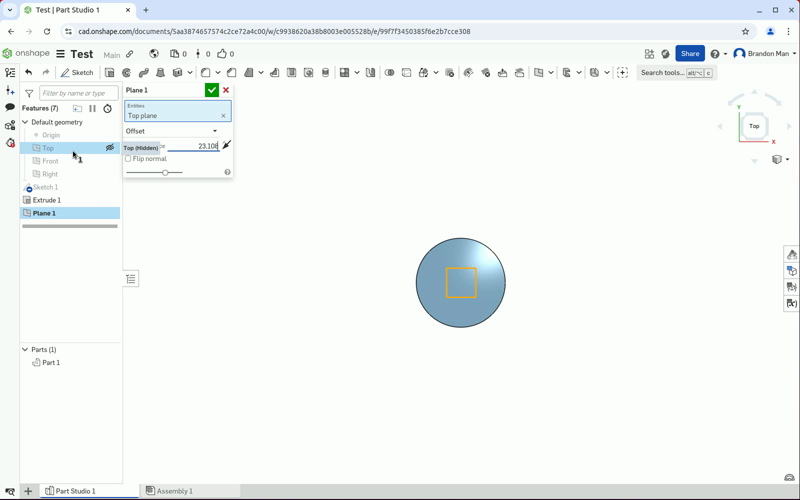
key(enter, 2)
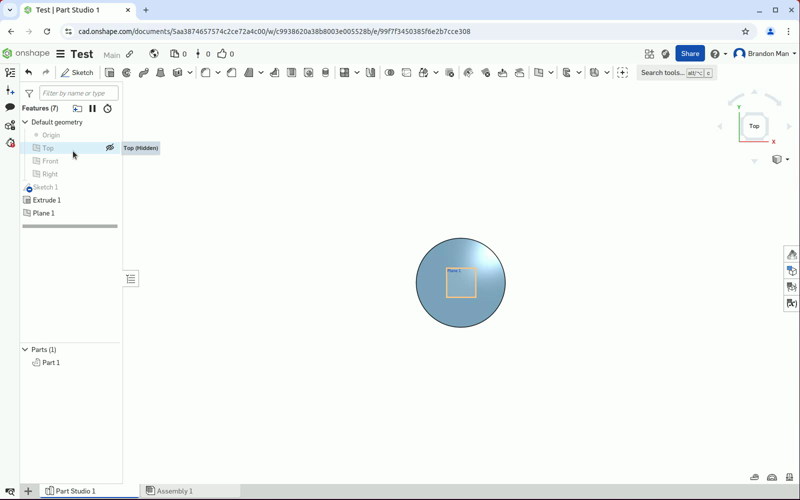
key(shift+s)
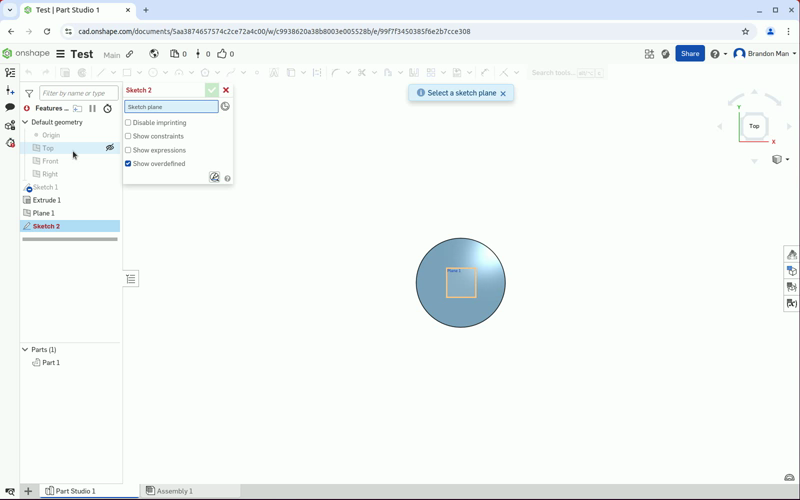
mouse_move(73, 215)
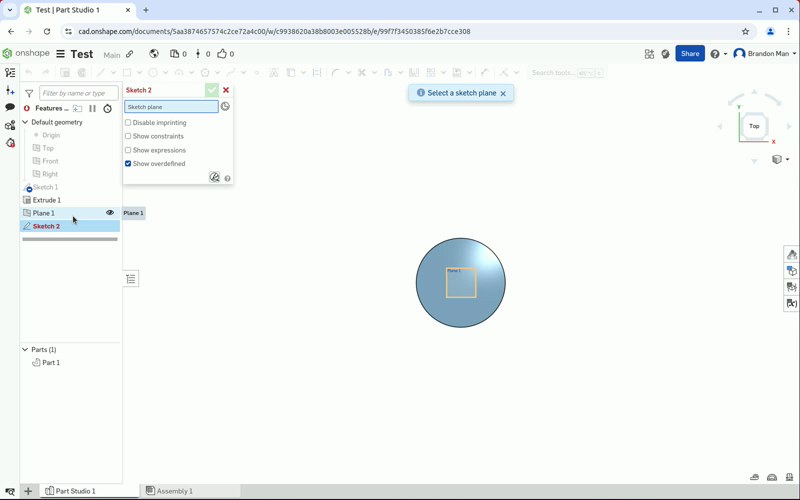
click(73, 215)
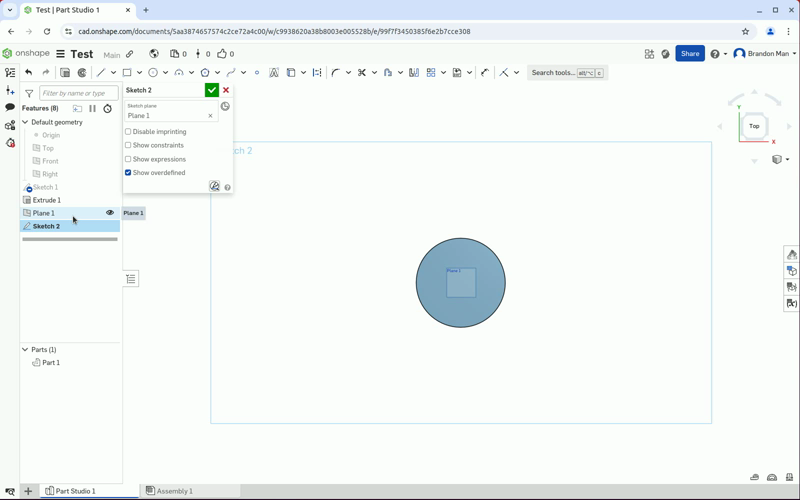
mouse_move(73, 352)
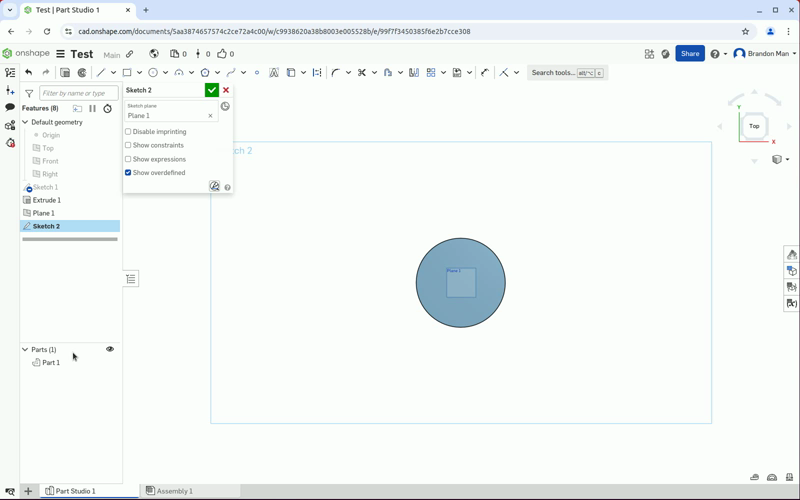
key(y)
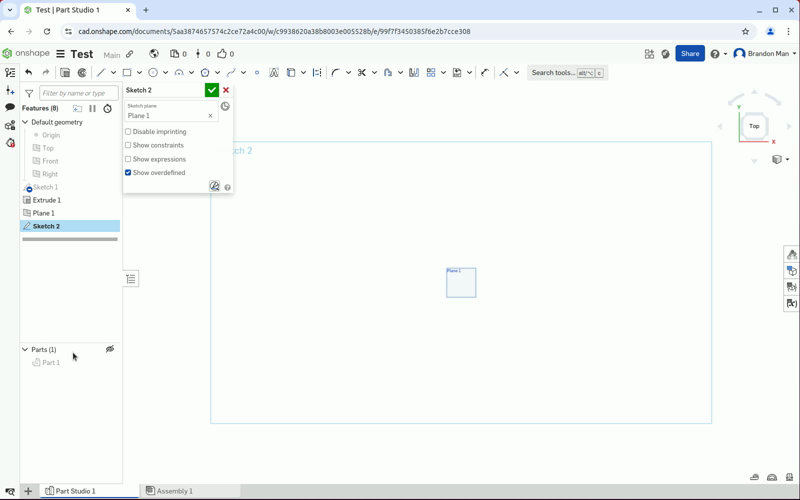
key(c)
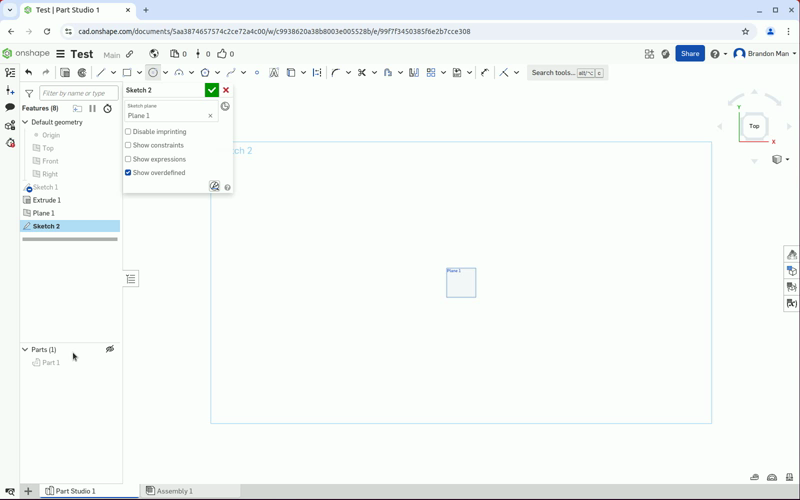
key_down(shift)
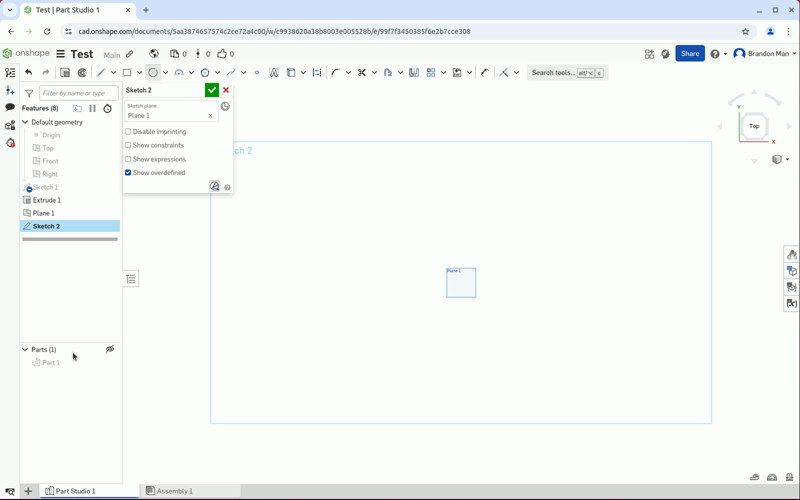
mouse_move(460, 282)
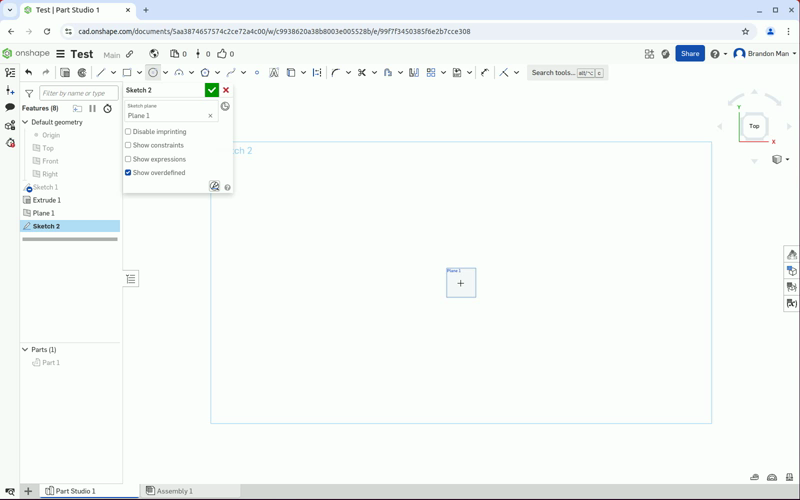
click(460, 282)
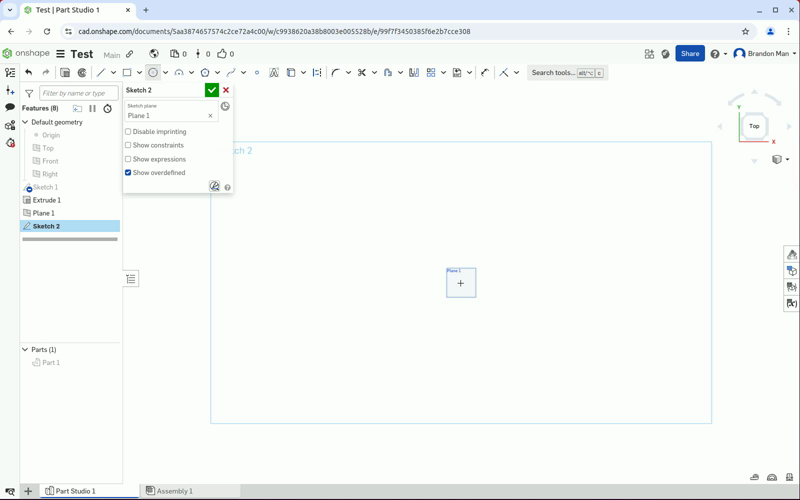
key_up(shift)
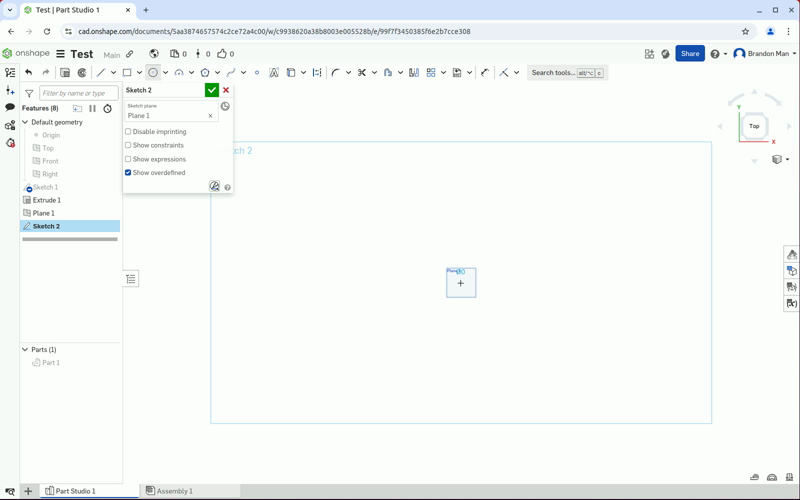
mouse_move(565, 282)
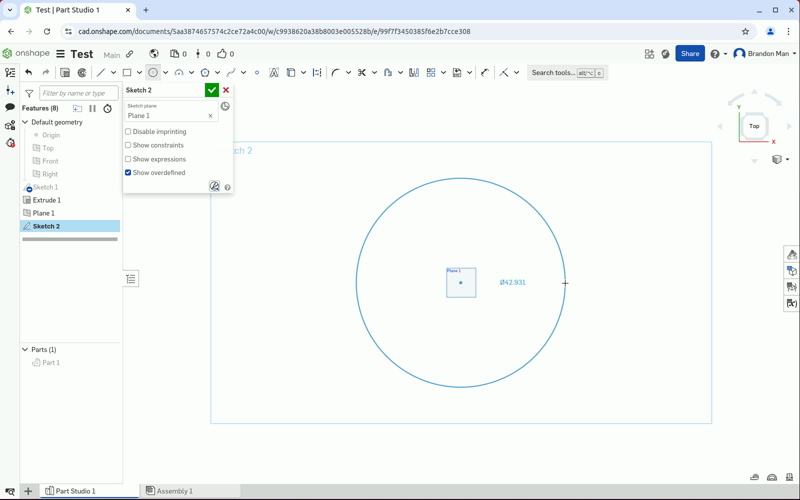
click(565, 282)
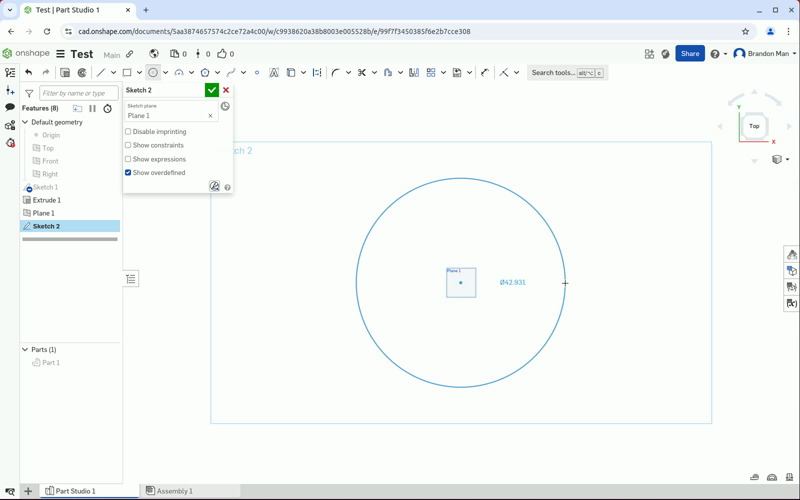
key(esc)
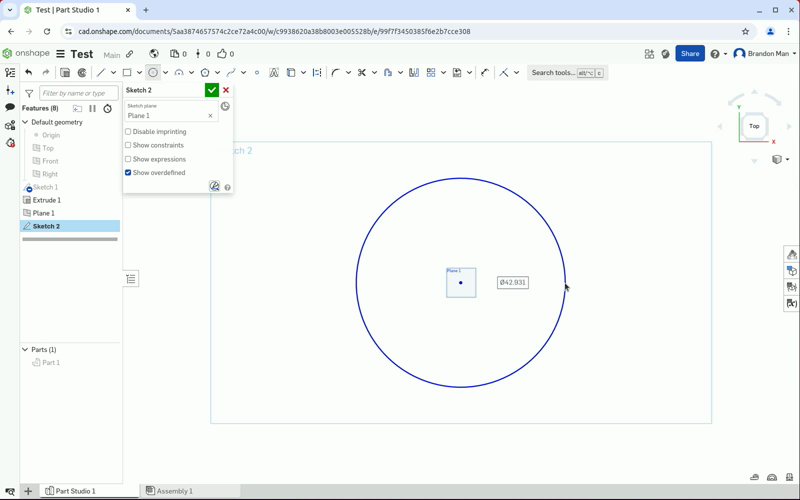
key(c)
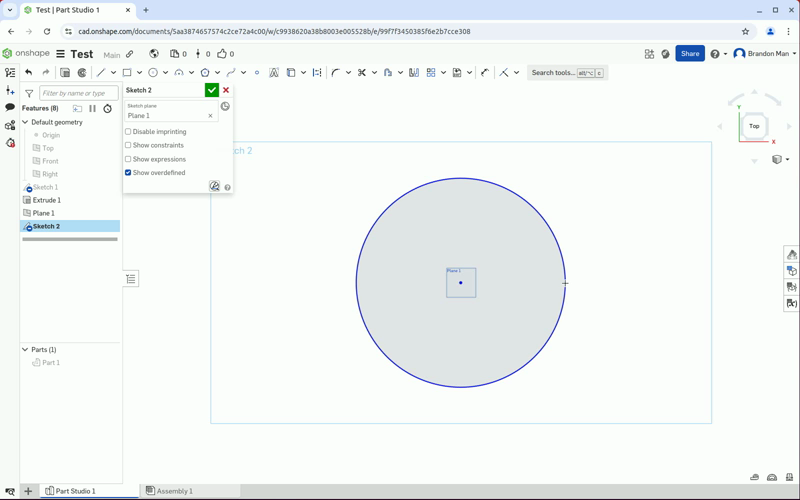
key_down(shift)
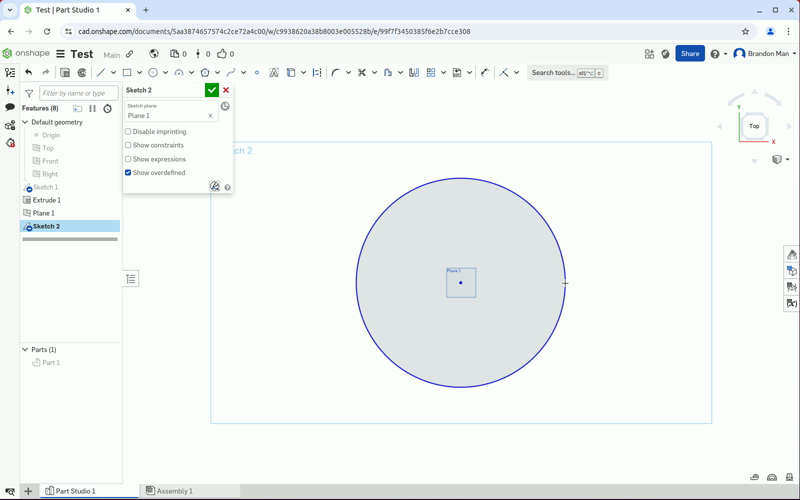
mouse_move(460, 282)
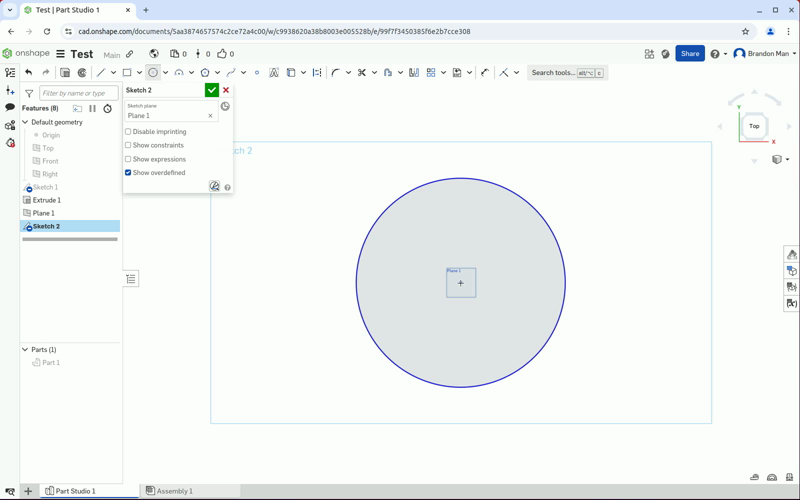
click(460, 282)
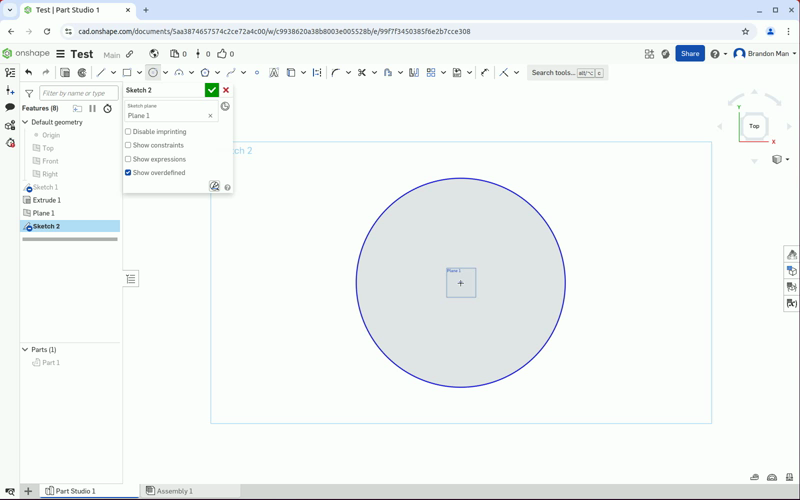
key_up(shift)
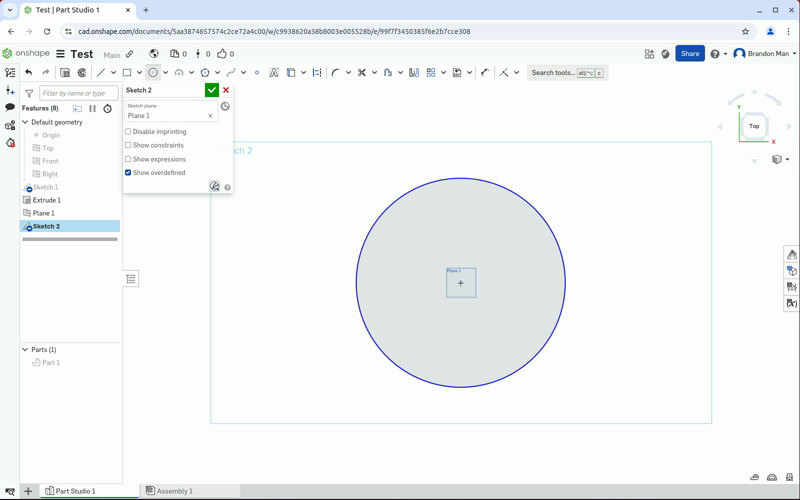
mouse_move(504, 282)
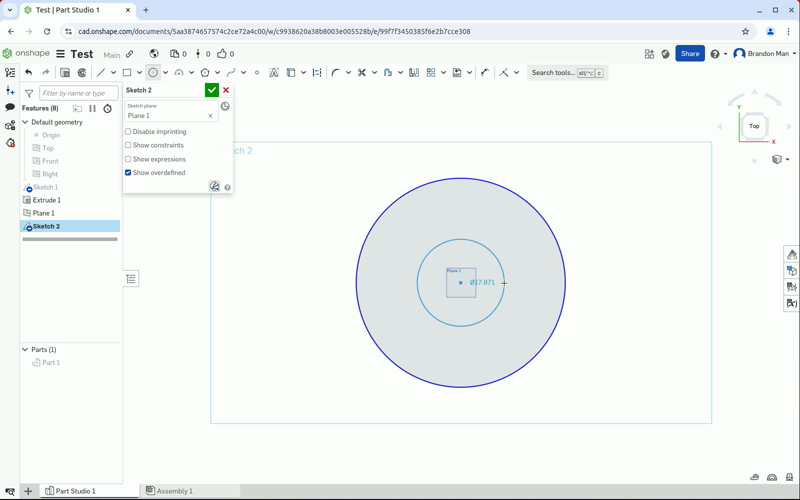
click(504, 282)
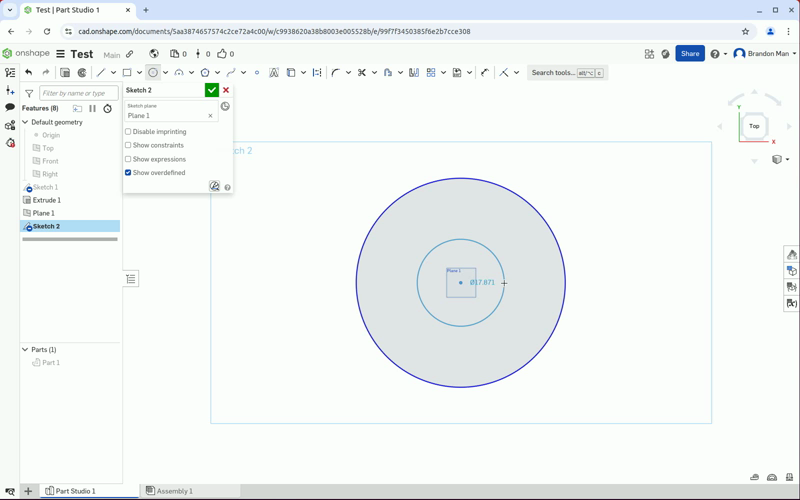
key(esc)
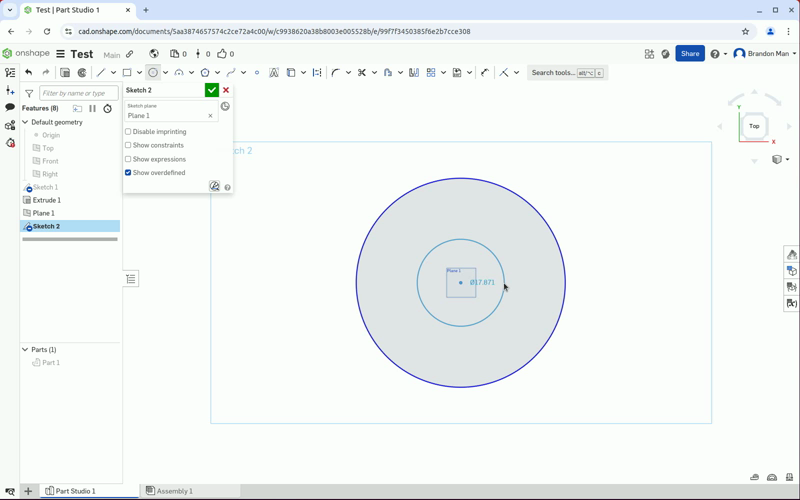
mouse_move(442, 365)
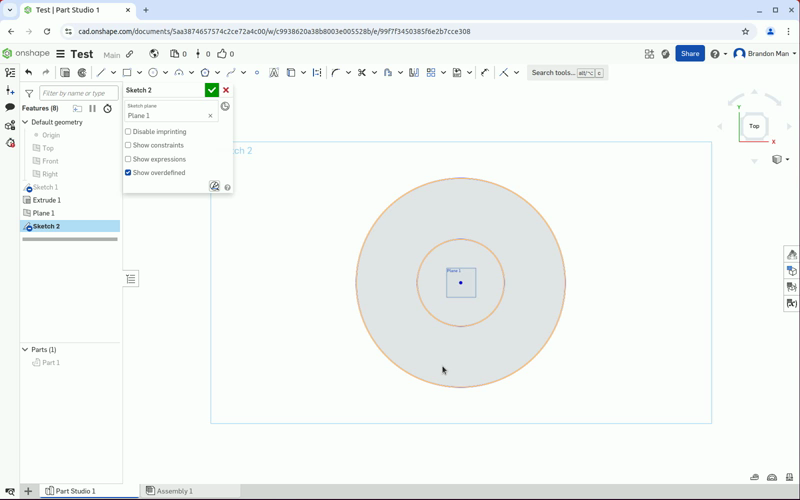
click(442, 365)
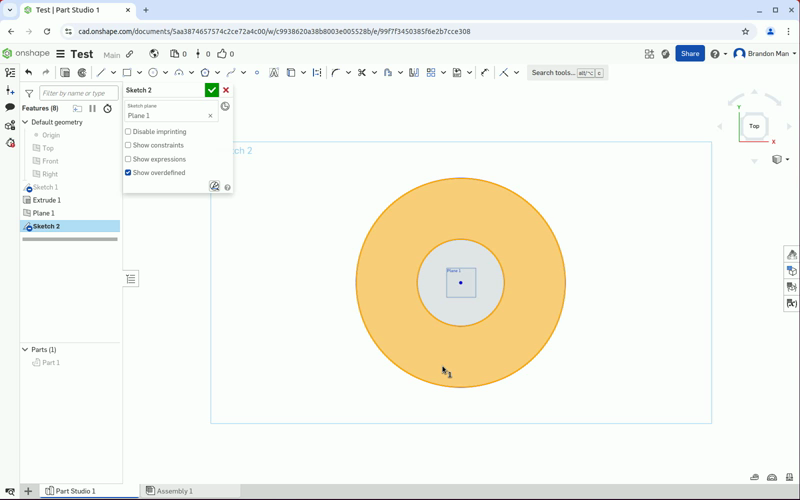
mouse_move(73, 352)
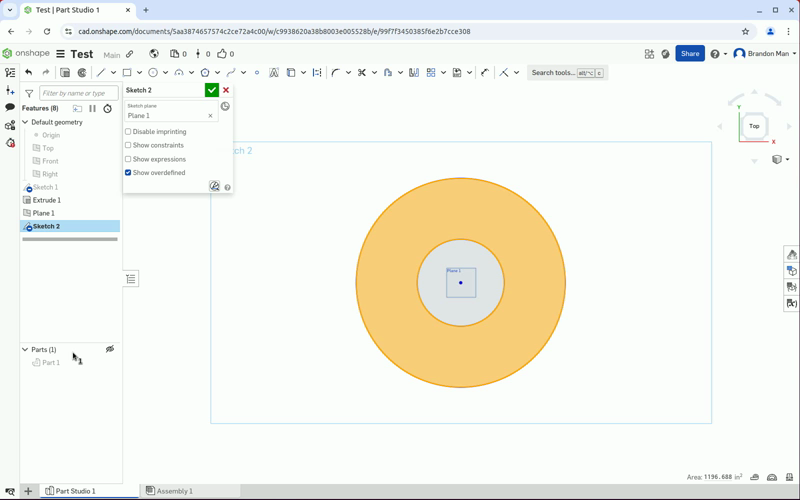
key(shift+y)
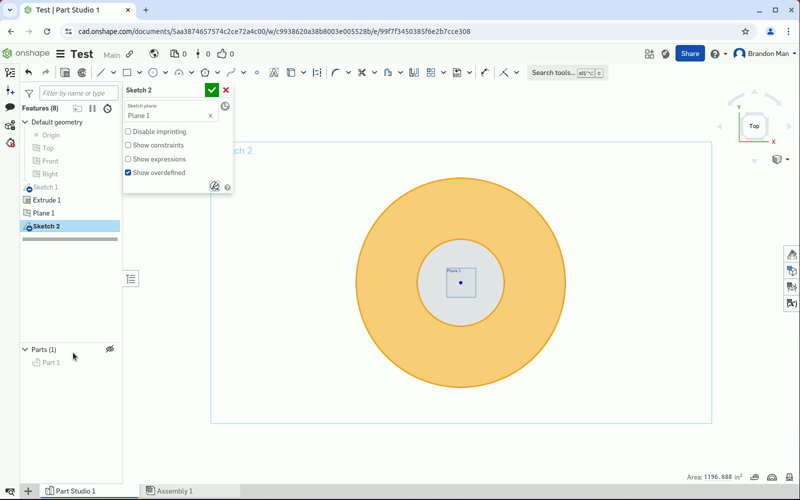
key(shift+e)
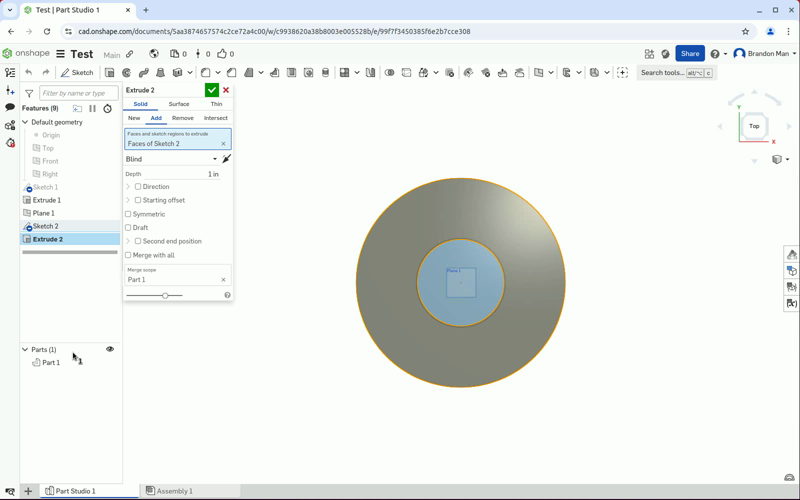
mouse_move(143, 106)
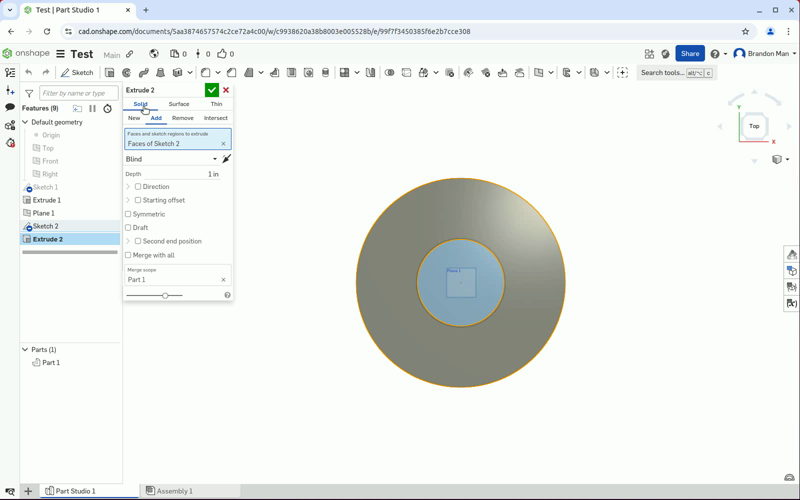
click(143, 106)
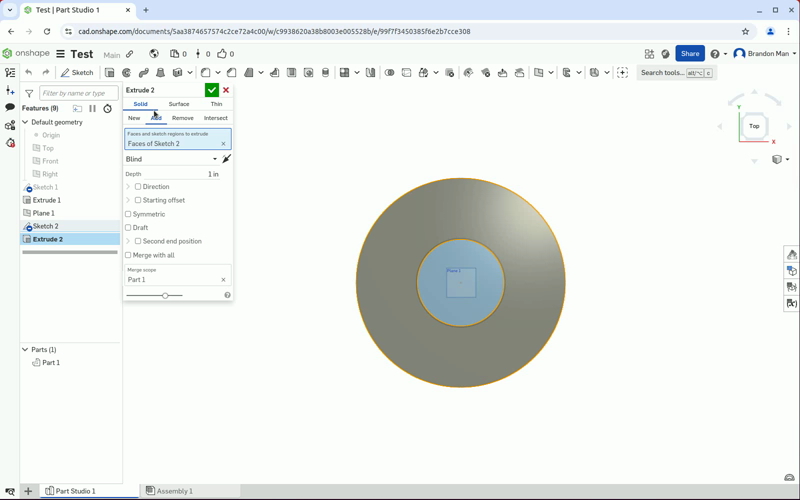
mouse_move(186, 120)
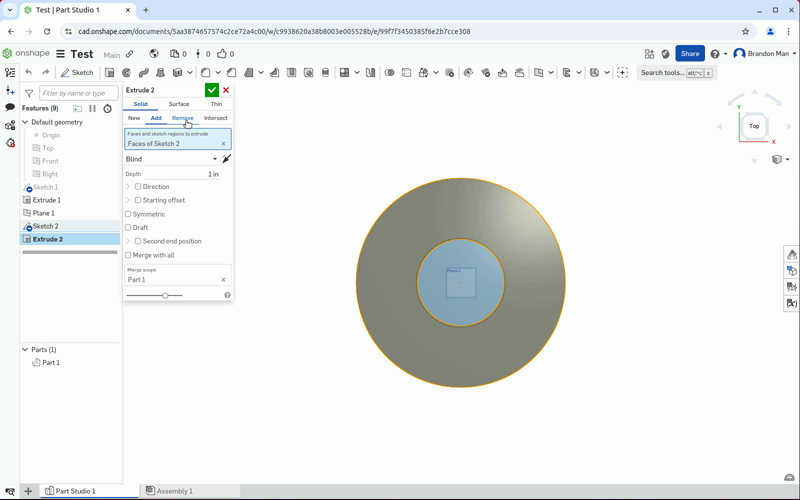
click(186, 120)
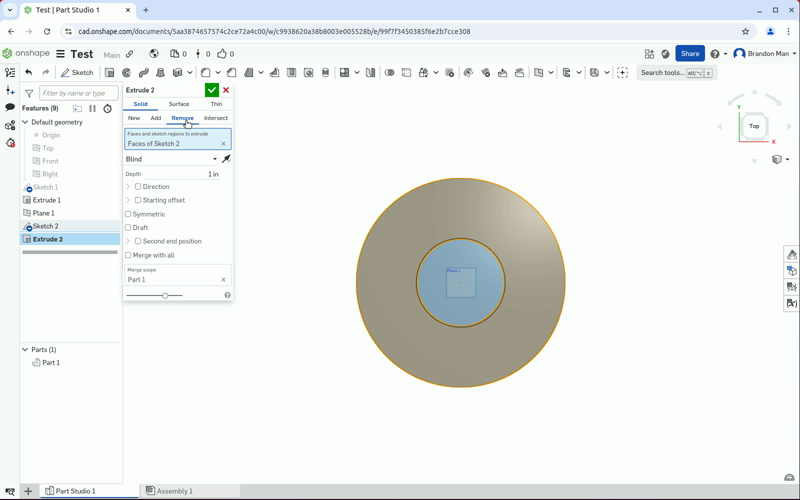
key(tab, 4)
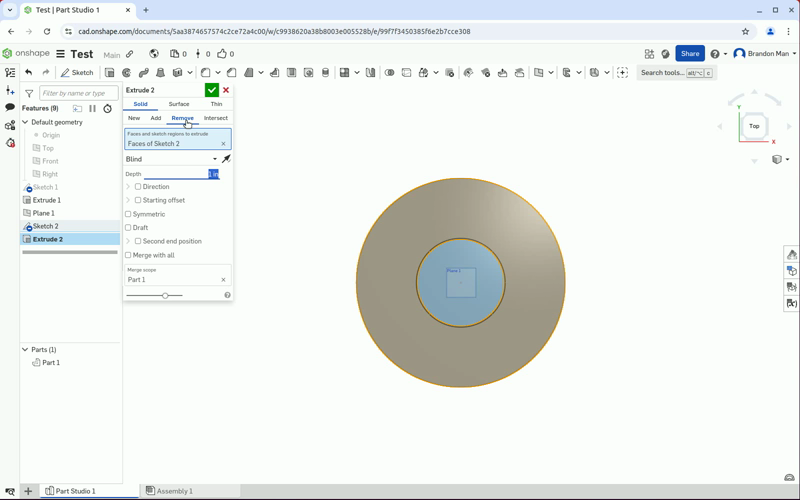
text(21.664)
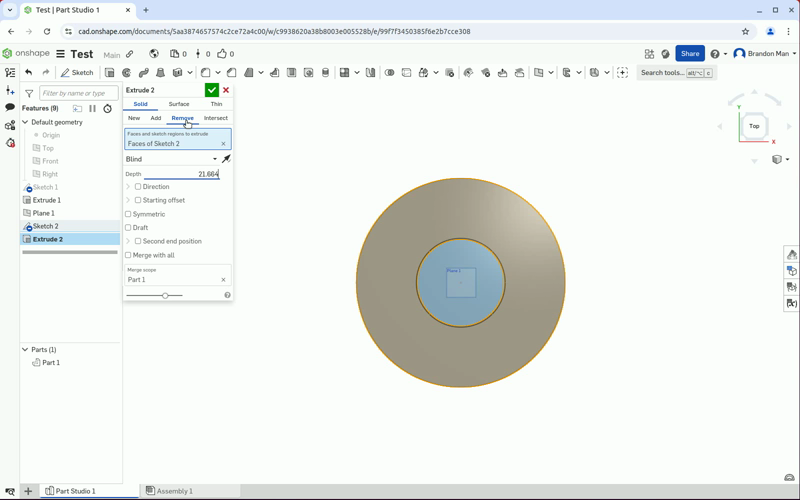
key(tab, 6)
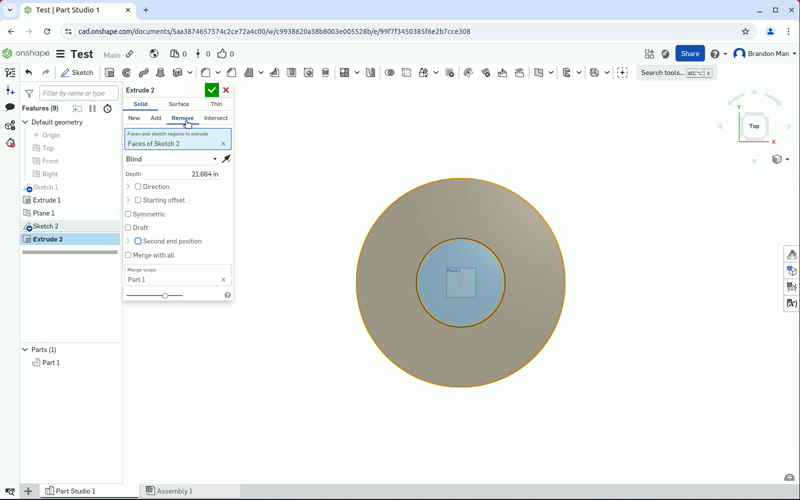
key(space)
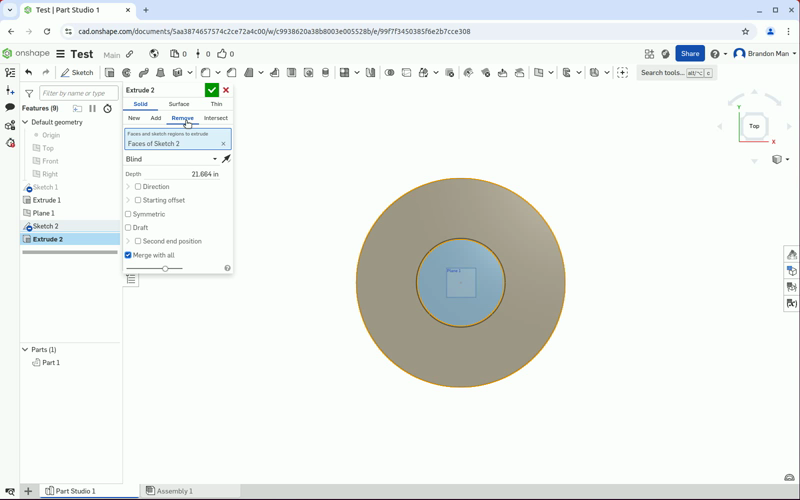
key(enter)
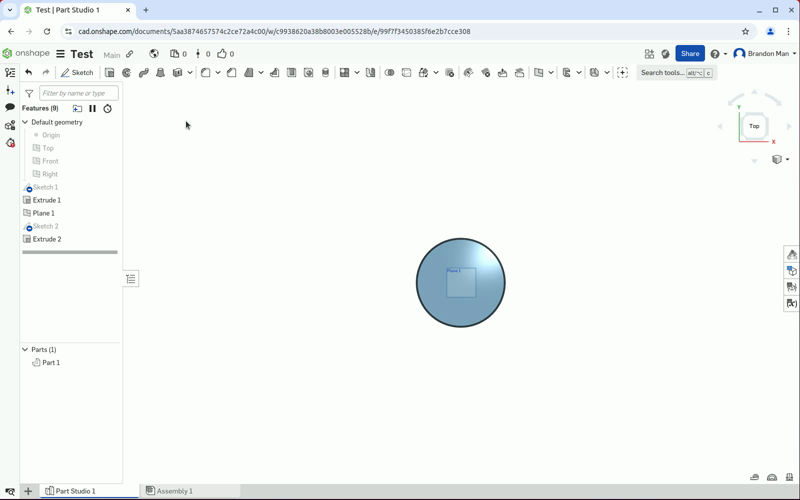
key(shift+h)
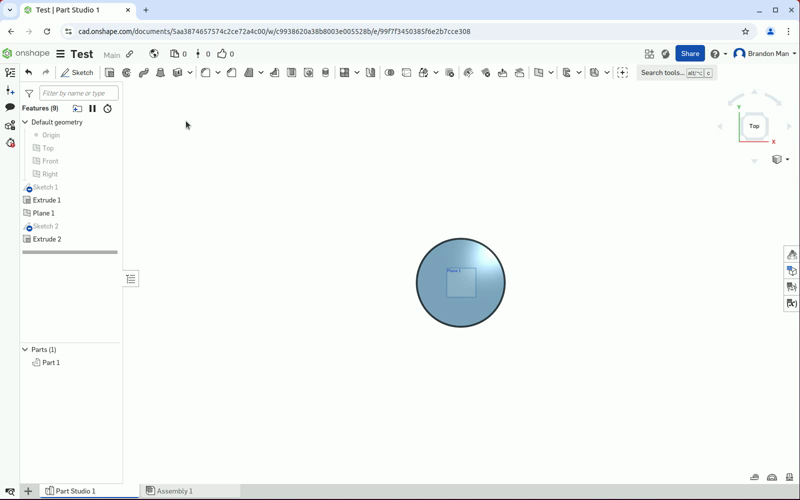
key(shift+h)
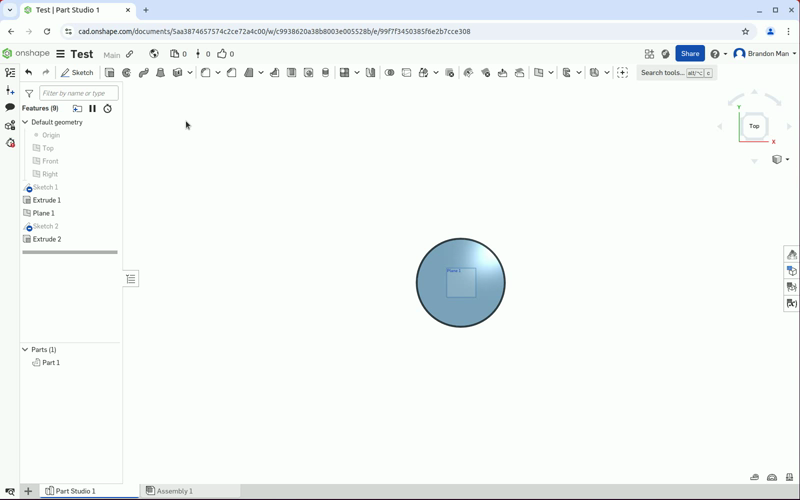
mouse_move(73, 189)
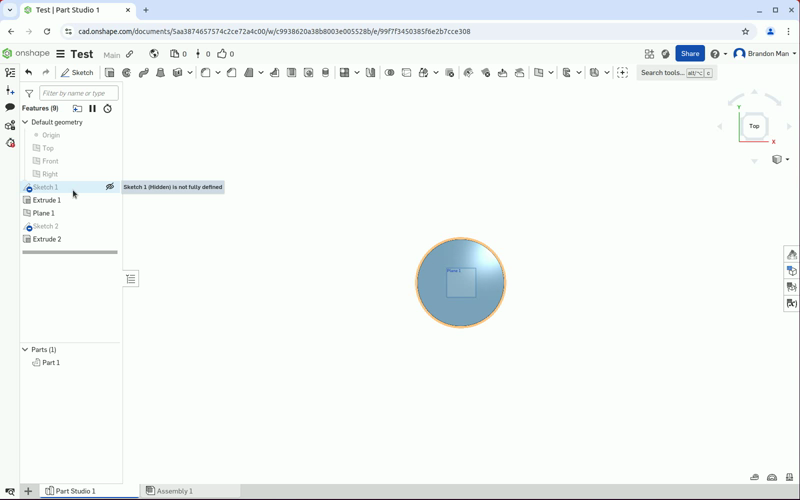
click(73, 189)
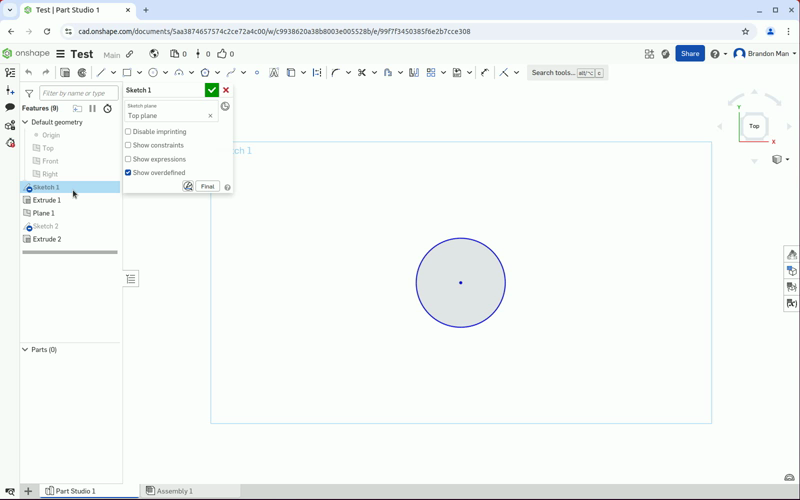
mouse_move(229, 92)
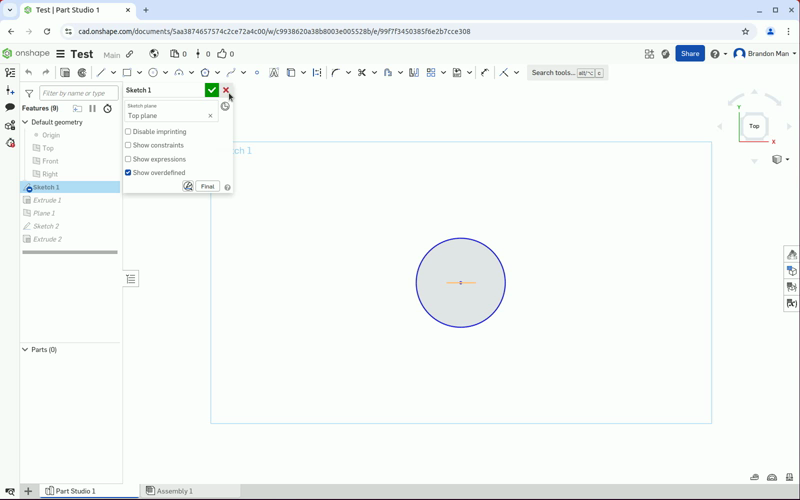
click(229, 92)
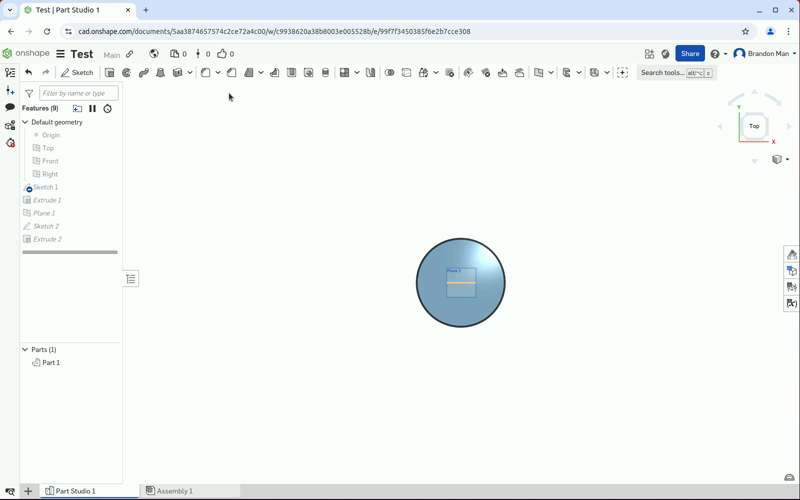
key(shift+s)
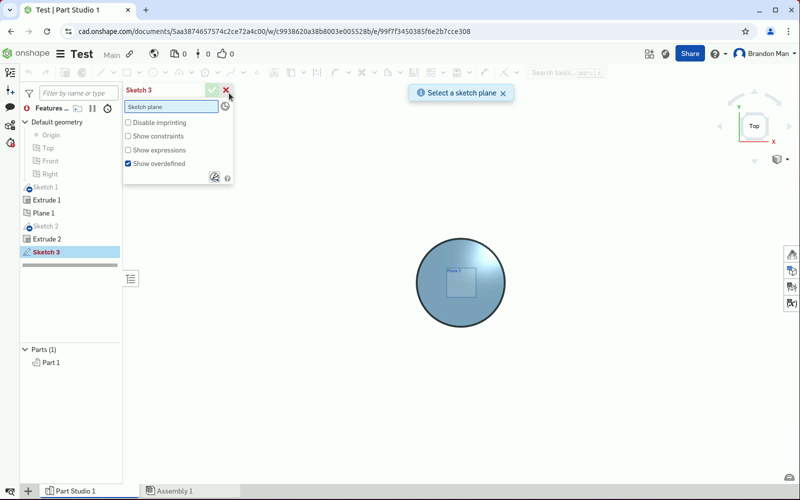
mouse_move(73, 215)
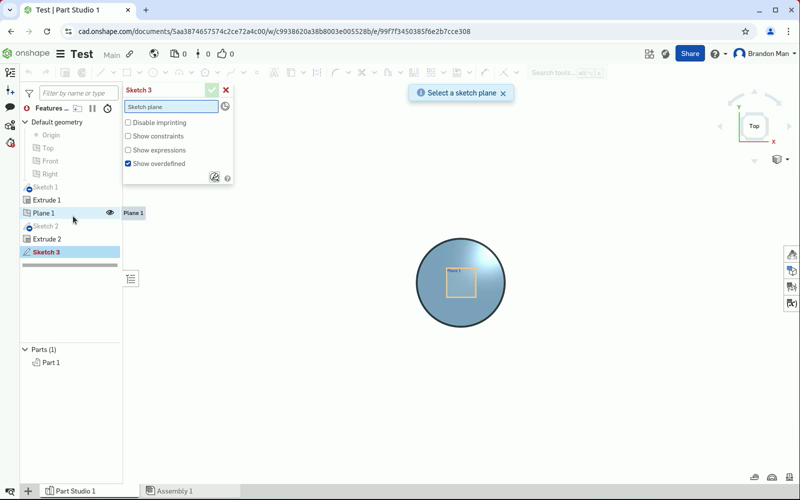
click(73, 215)
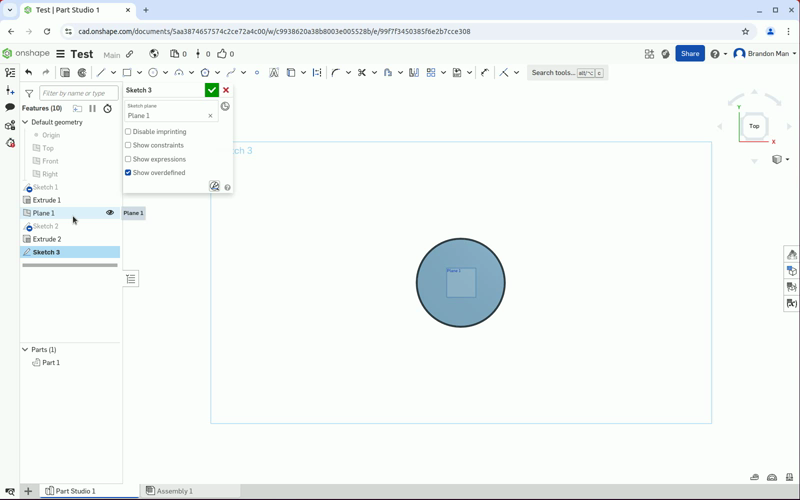
mouse_move(73, 352)
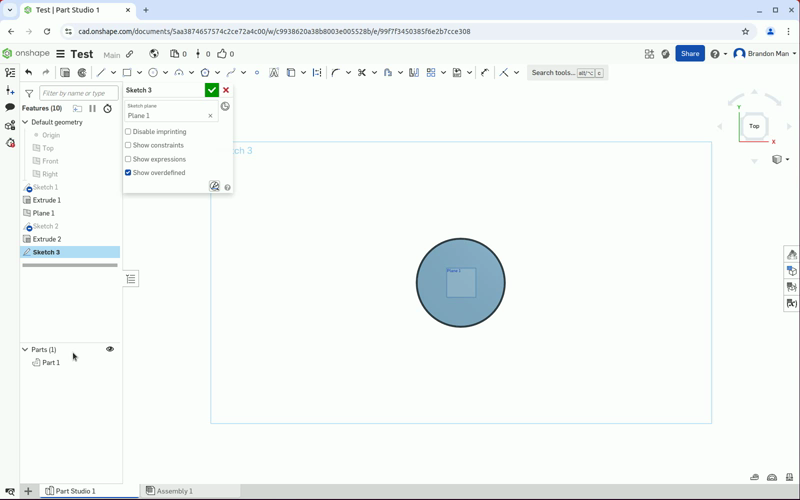
key(y)
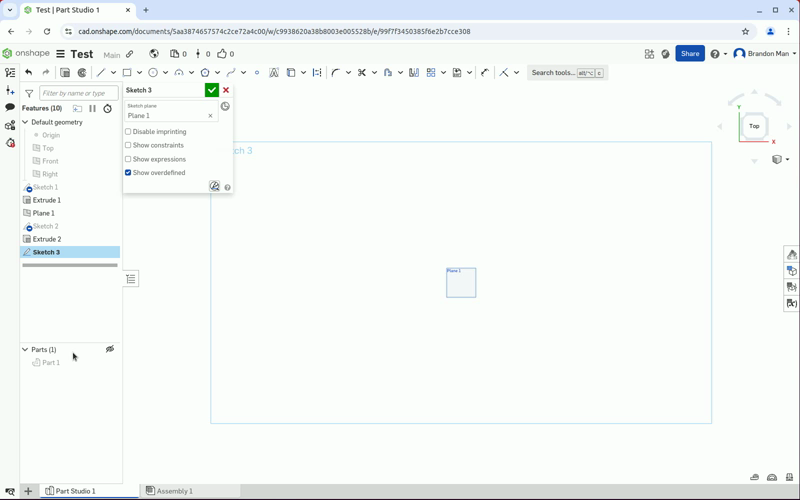
key(c)
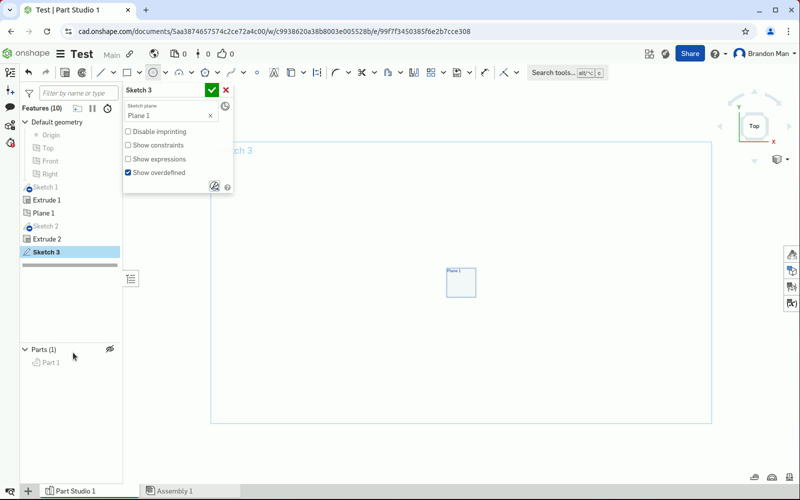
key_down(shift)
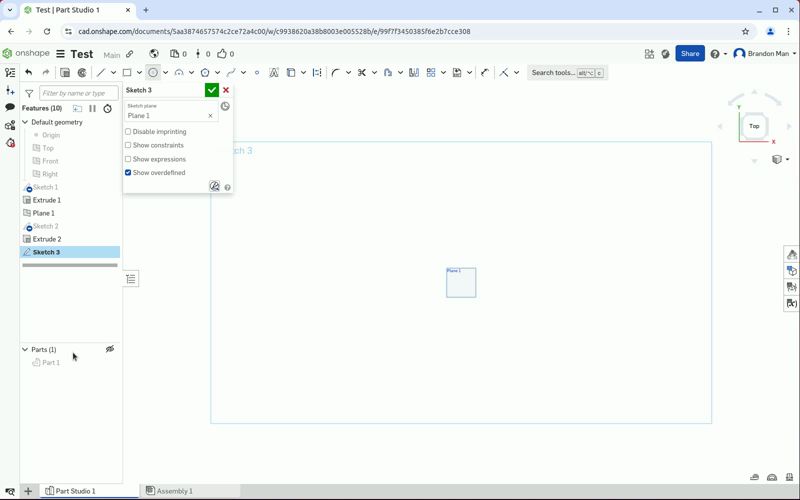
mouse_move(460, 282)
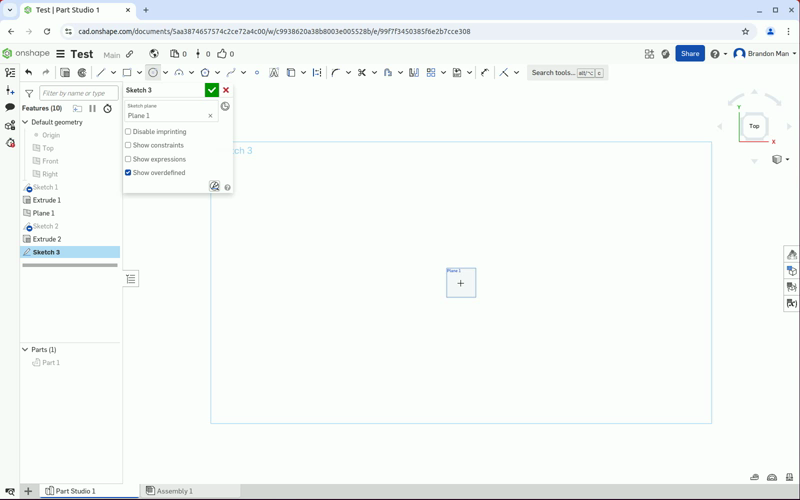
click(460, 282)
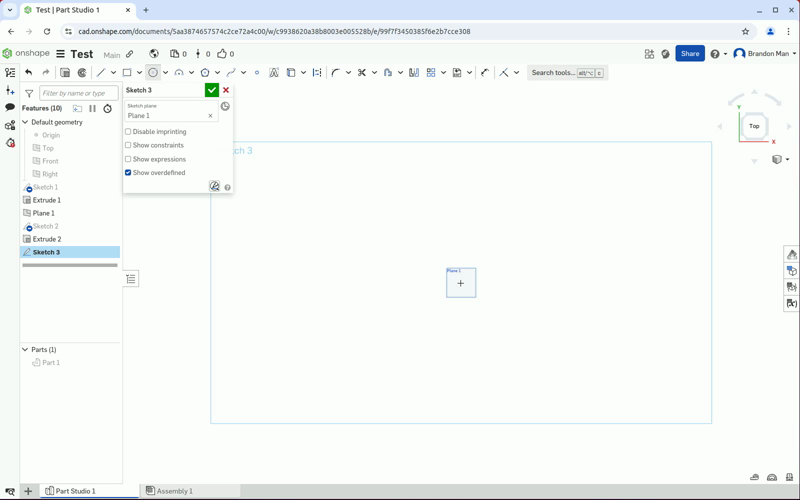
key_up(shift)
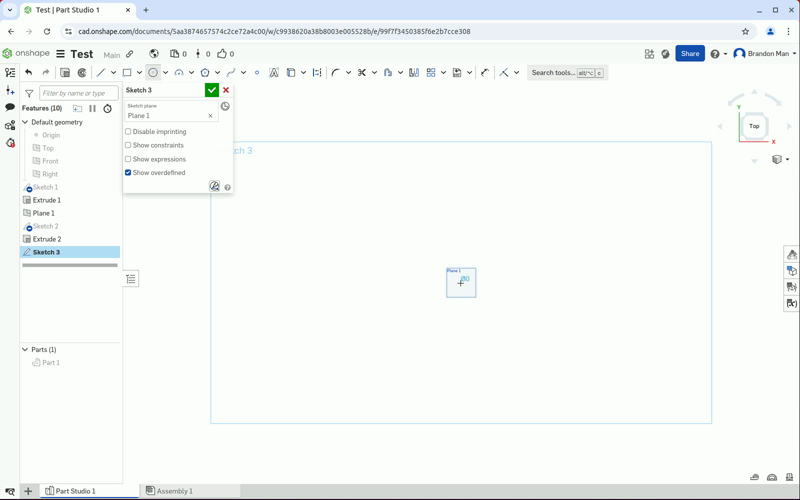
mouse_move(505, 282)
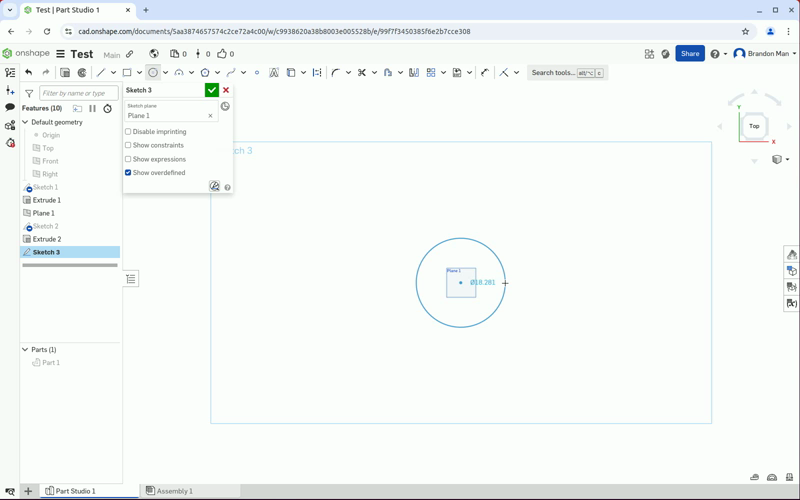
click(505, 282)
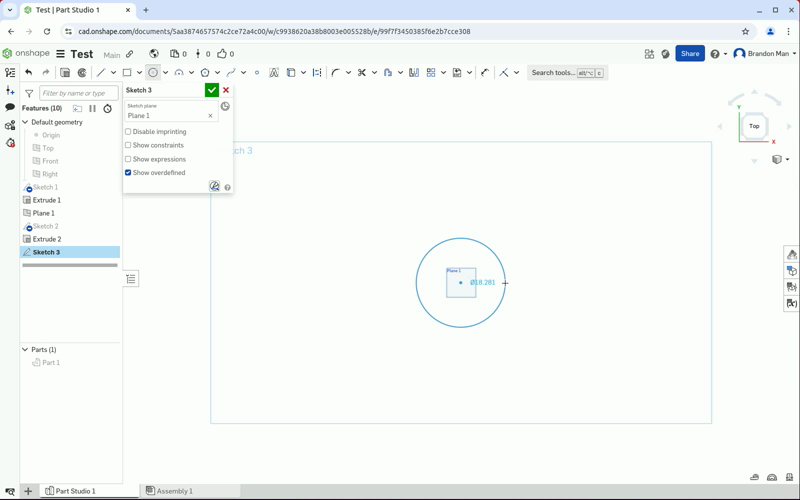
key(esc)
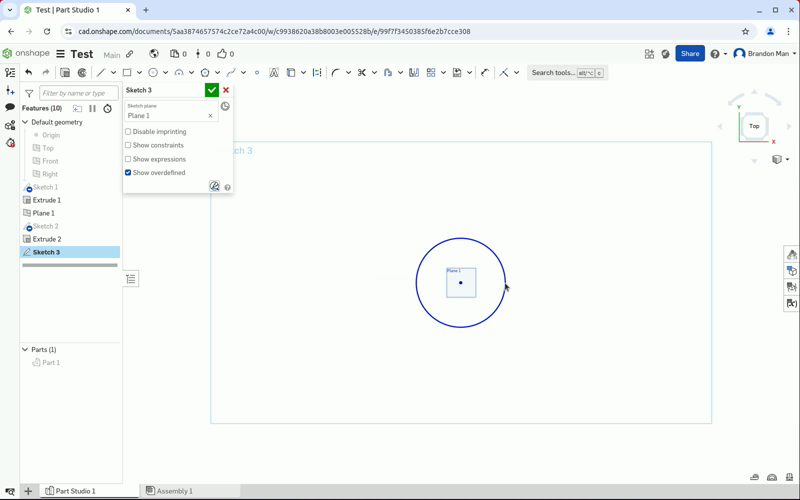
key(c)
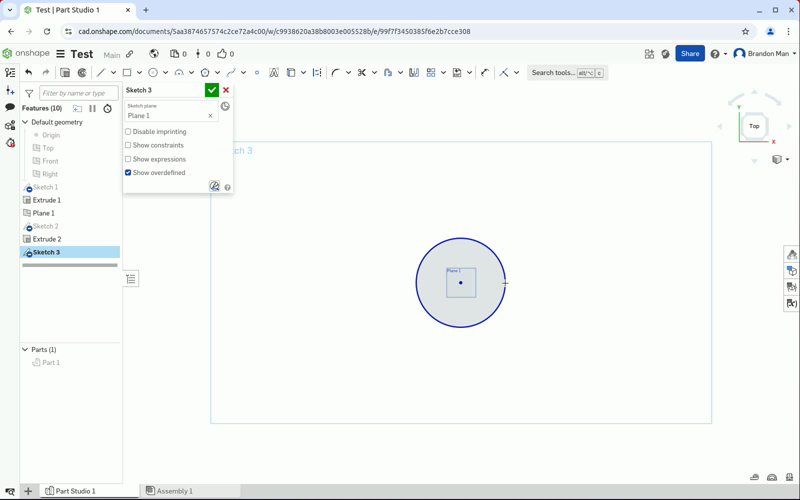
key_down(shift)
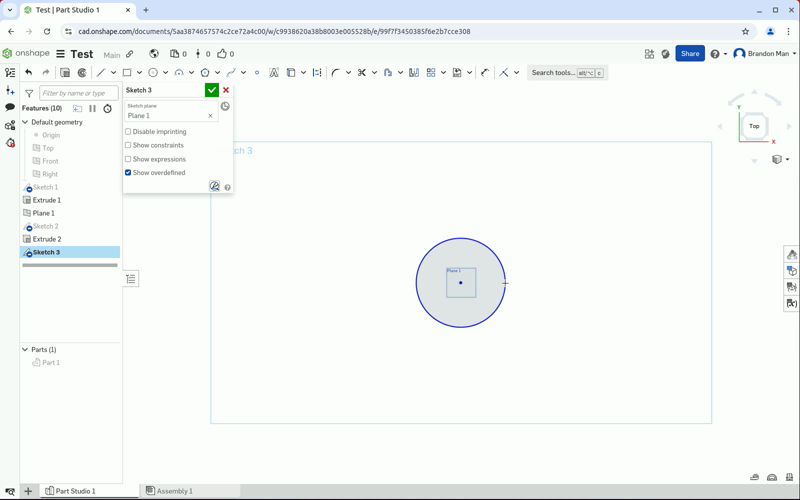
mouse_move(460, 282)
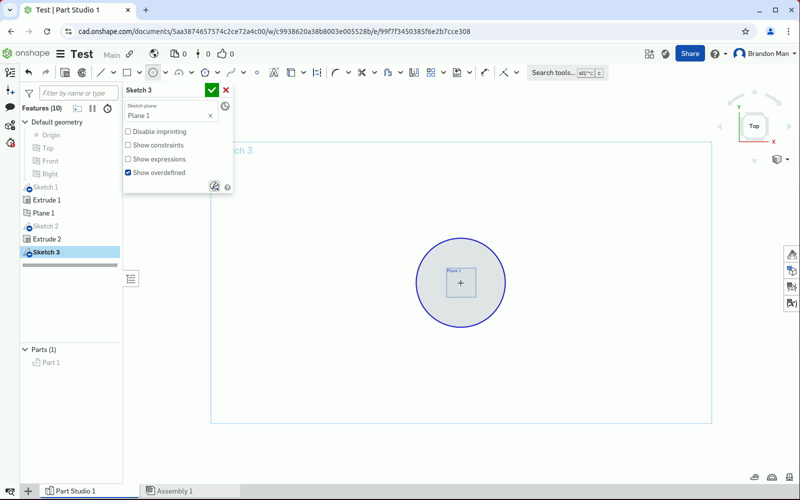
click(460, 282)
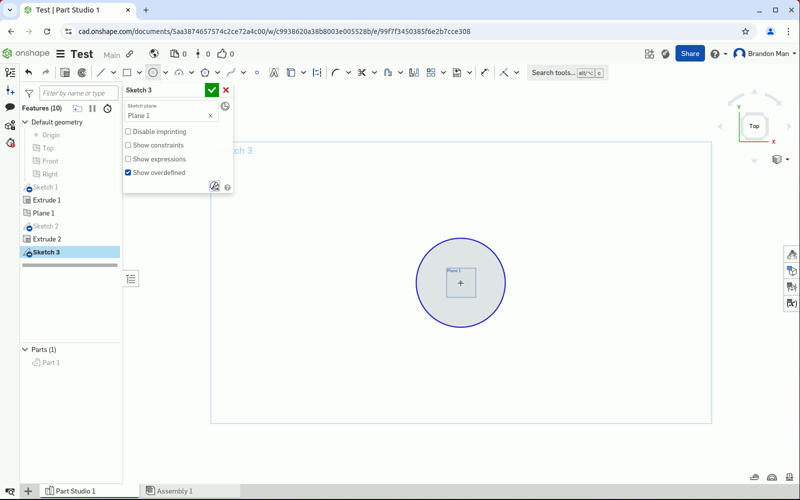
key_up(shift)
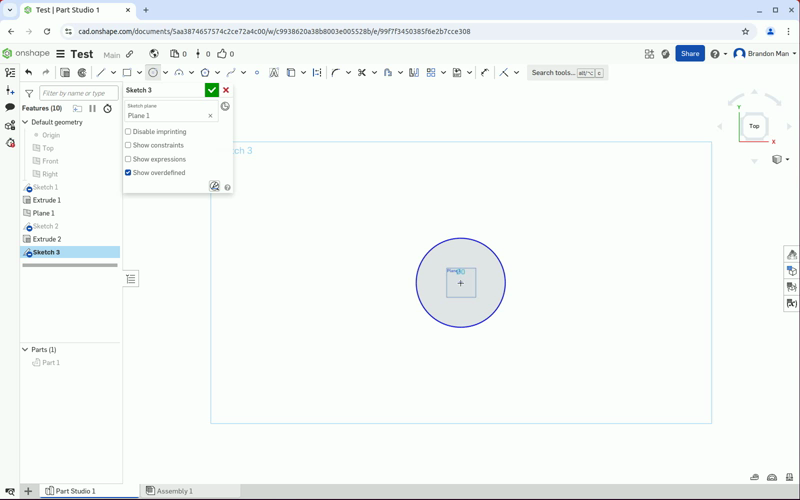
mouse_move(497, 282)
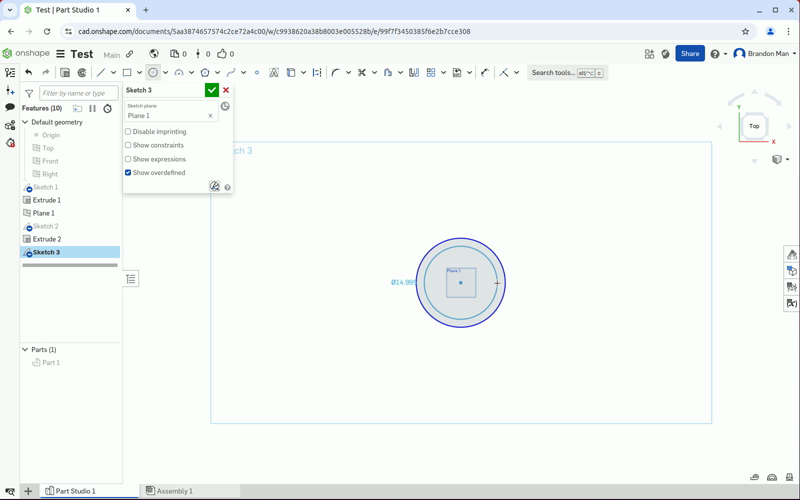
click(497, 282)
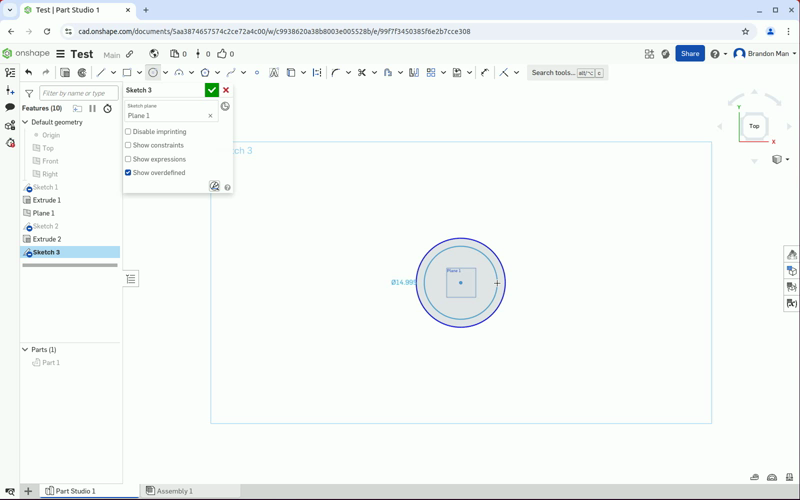
key(esc)
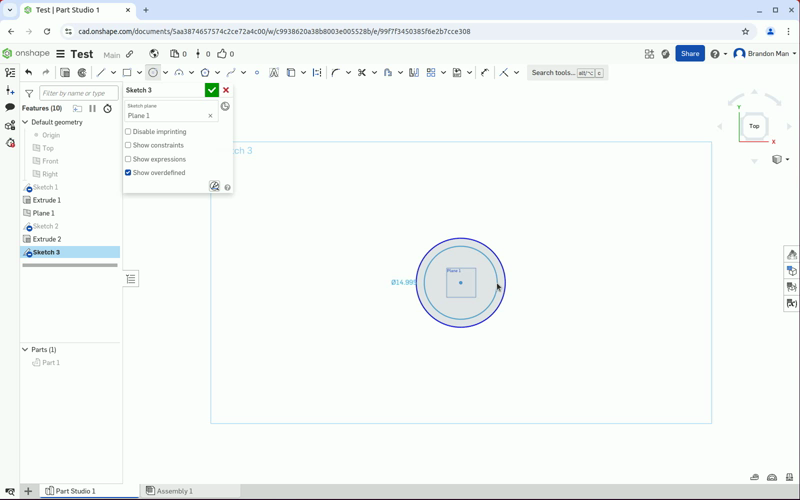
mouse_move(426, 307)
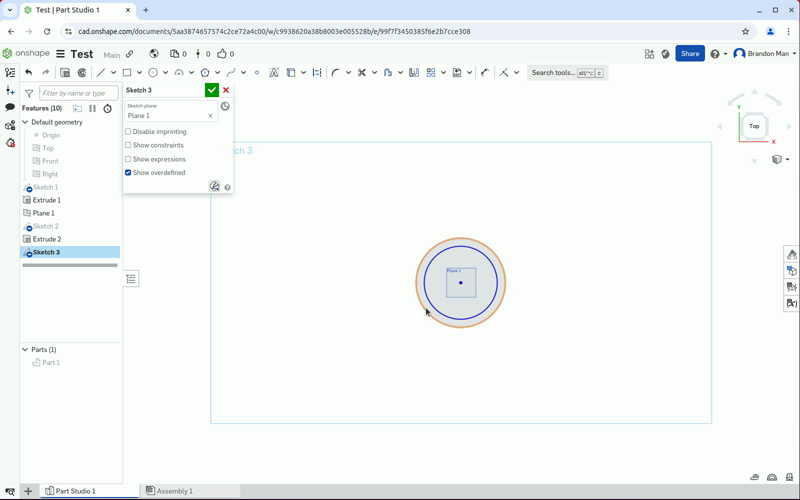
click(426, 307)
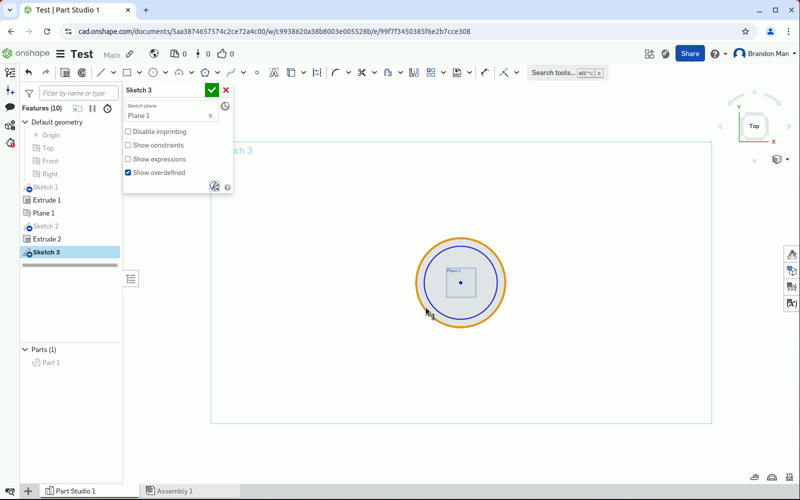
mouse_move(73, 352)
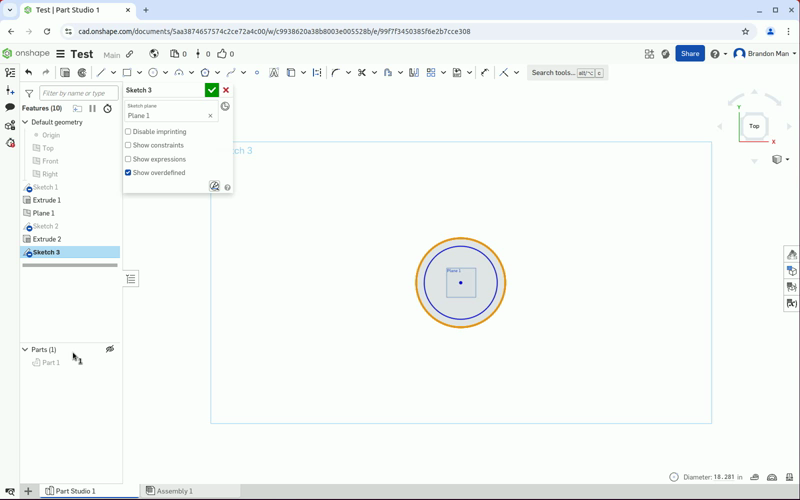
key(shift+y)
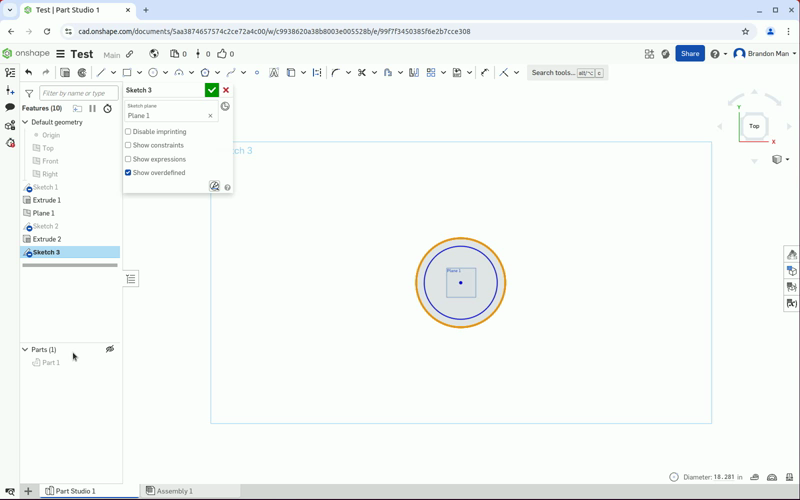
key(shift+e)
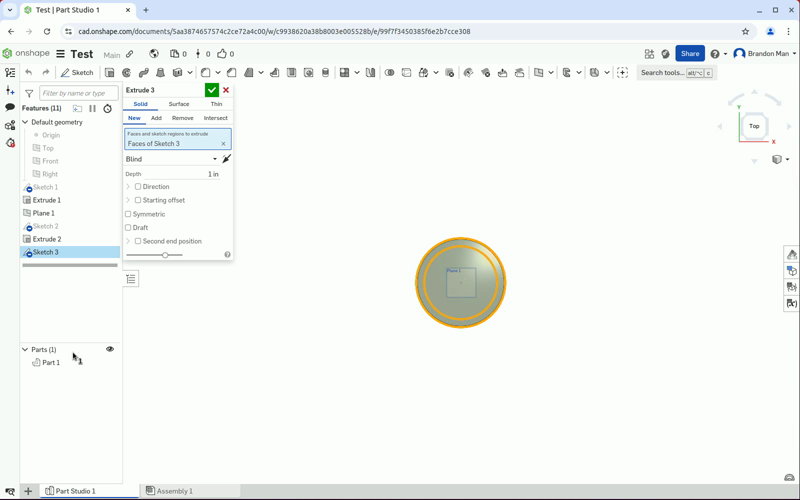
mouse_move(143, 106)
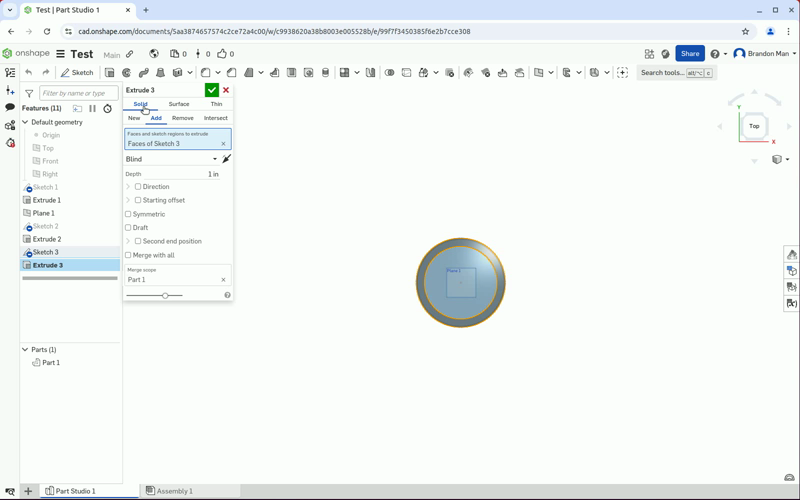
click(143, 106)
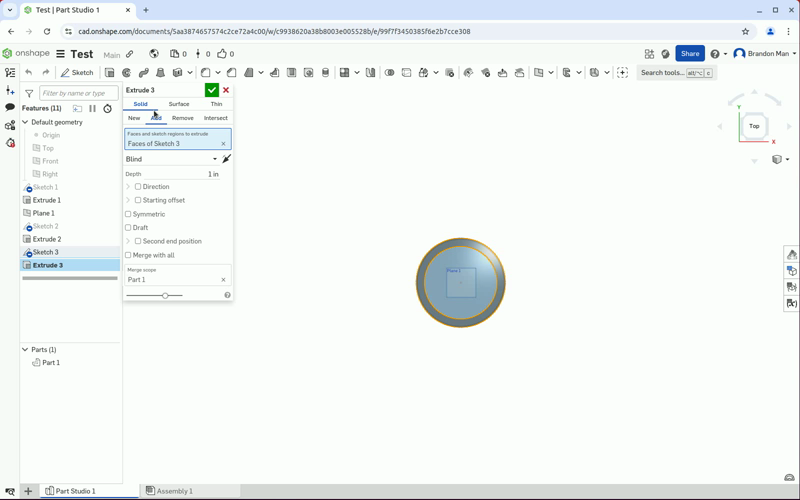
mouse_move(186, 120)
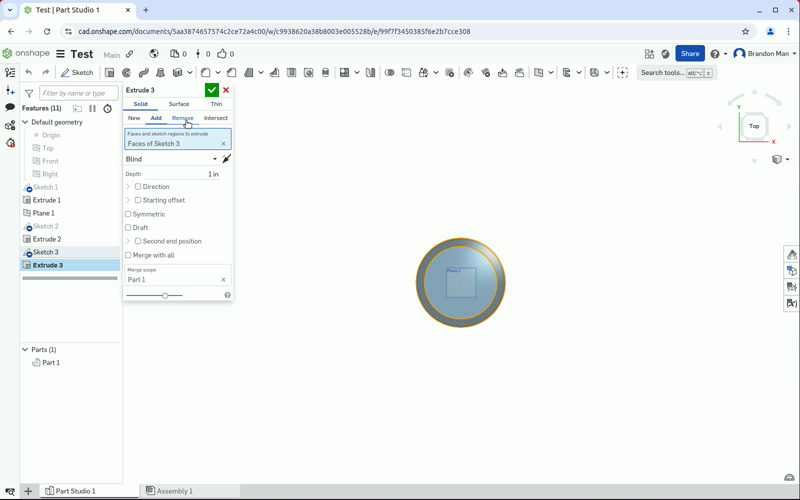
click(186, 120)
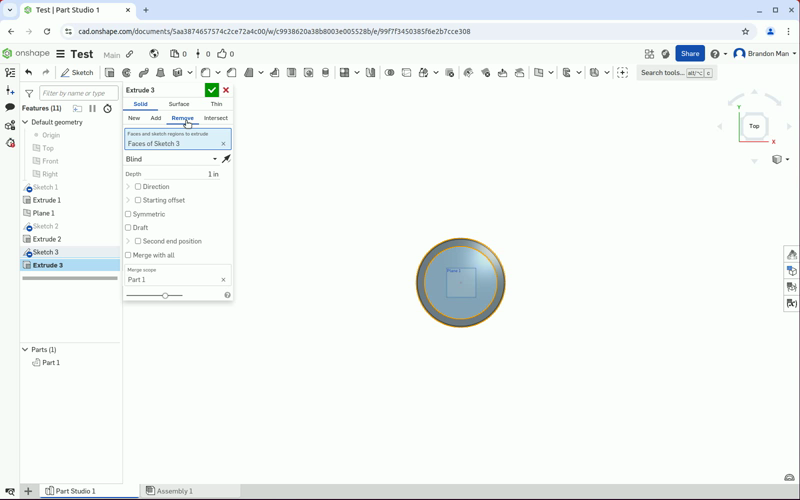
key(tab, 4)
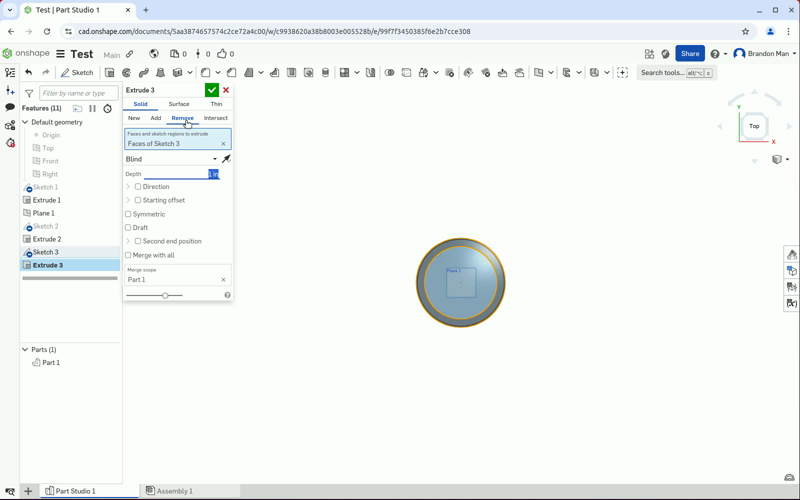
text(21.664)
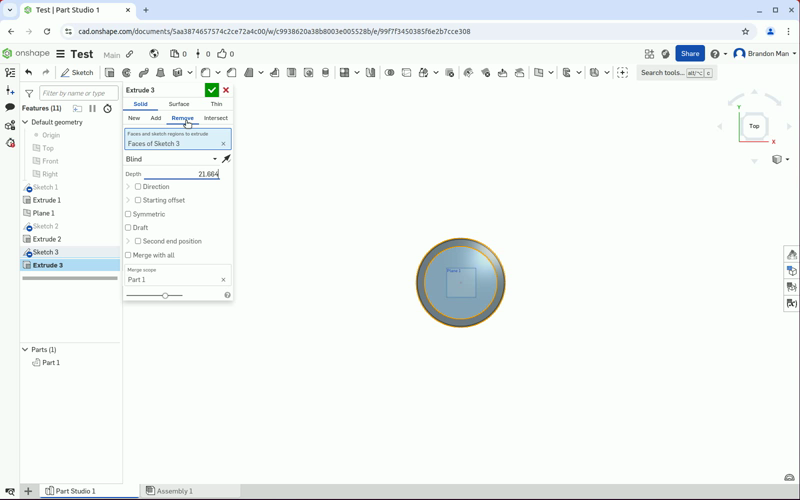
key(tab, 6)
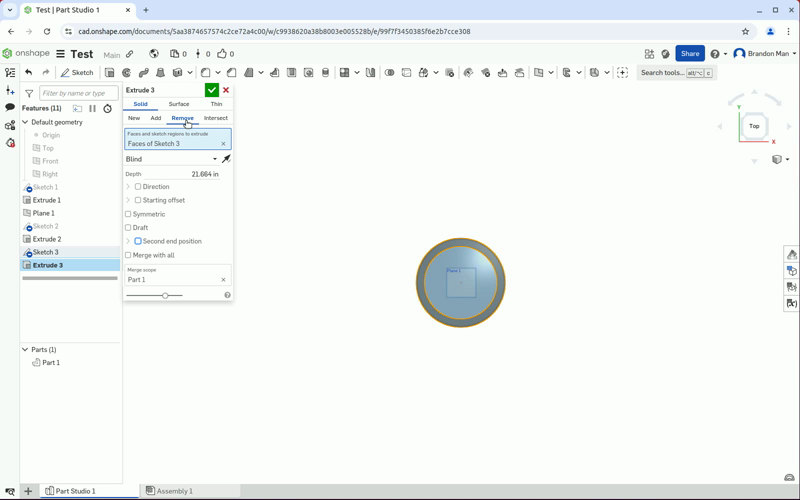
key(space)
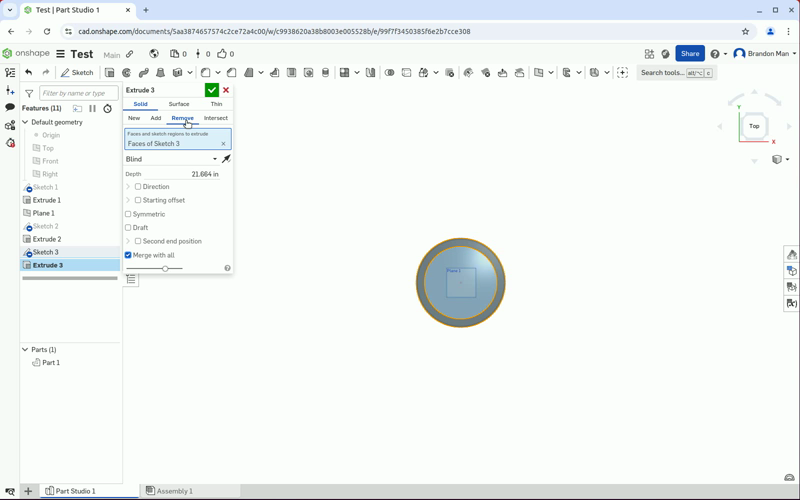
key(enter)
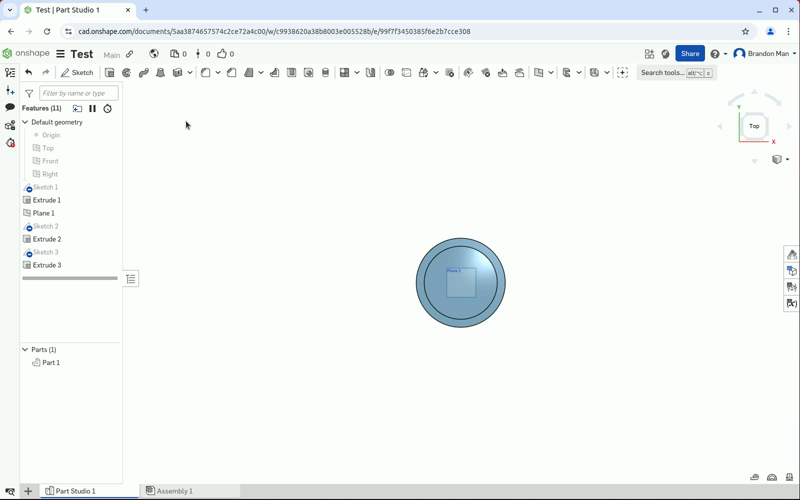
key(shift+h)
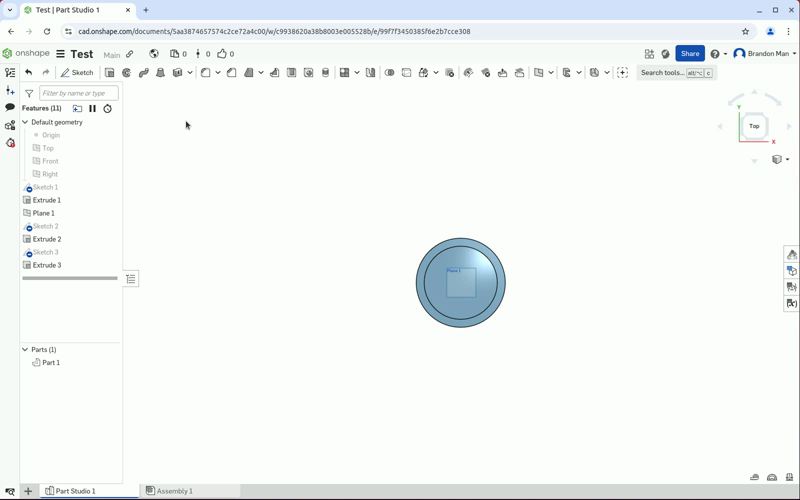
key(shift+h)
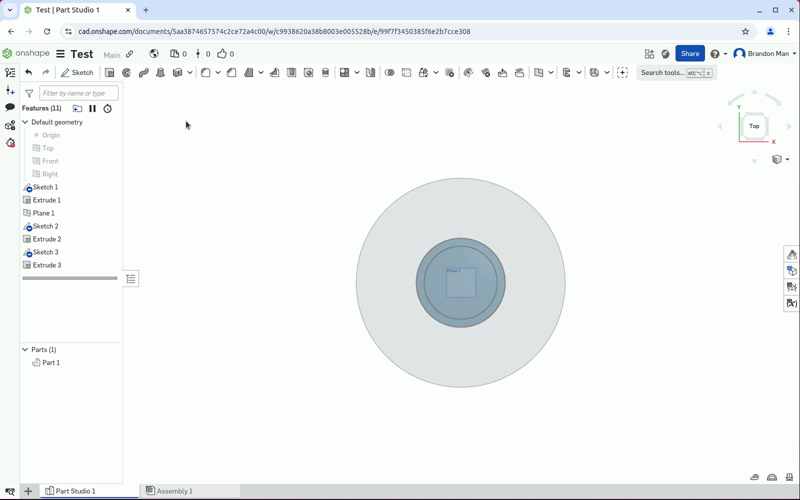
key(shift+7)
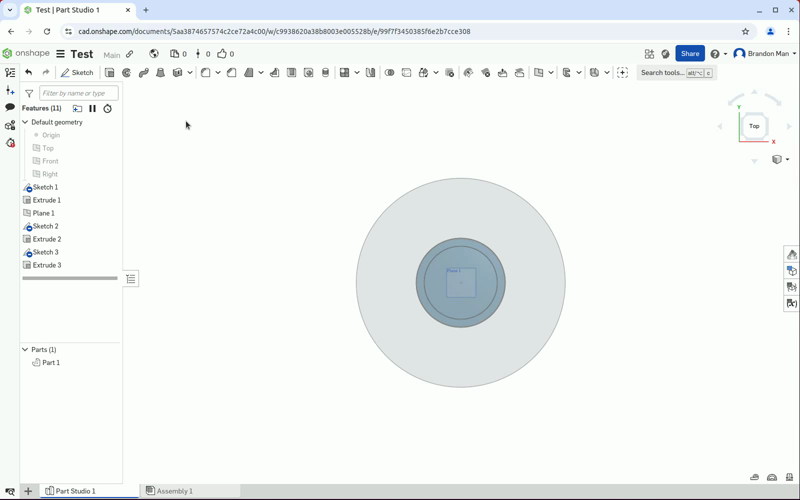
key(up, 3)
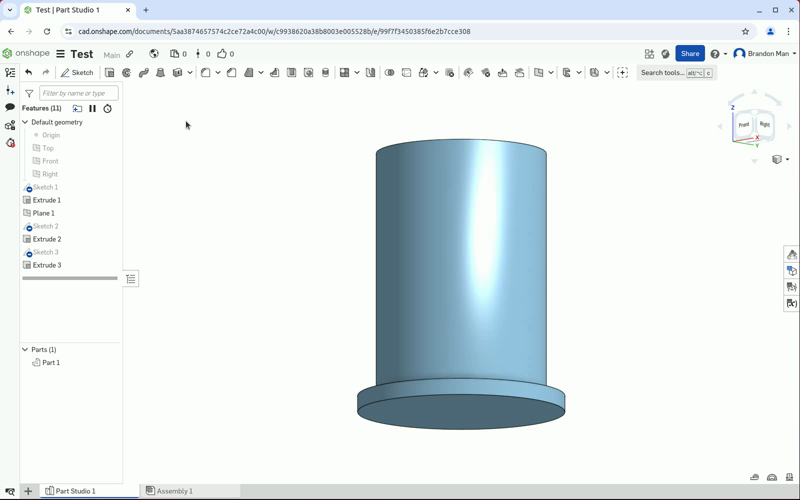
key(left, 3)
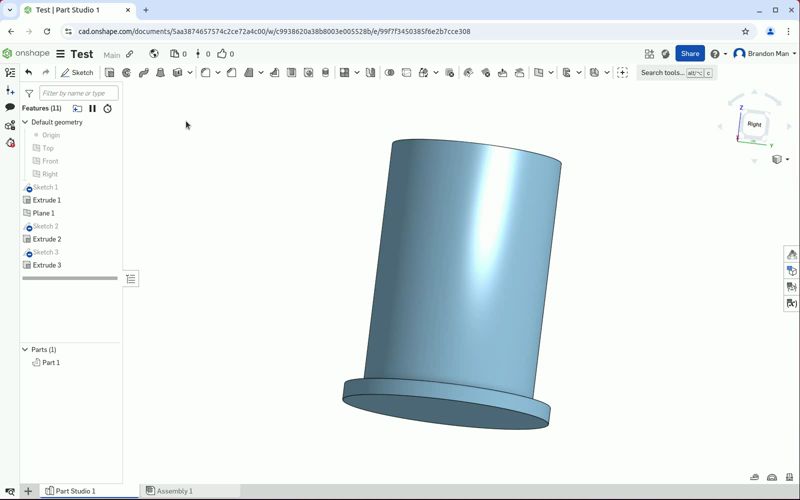
key(right, 3)
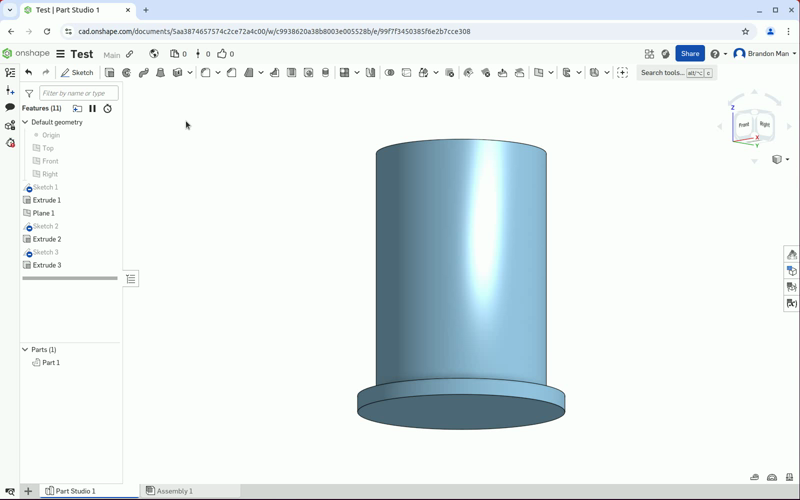
key(down, 3)
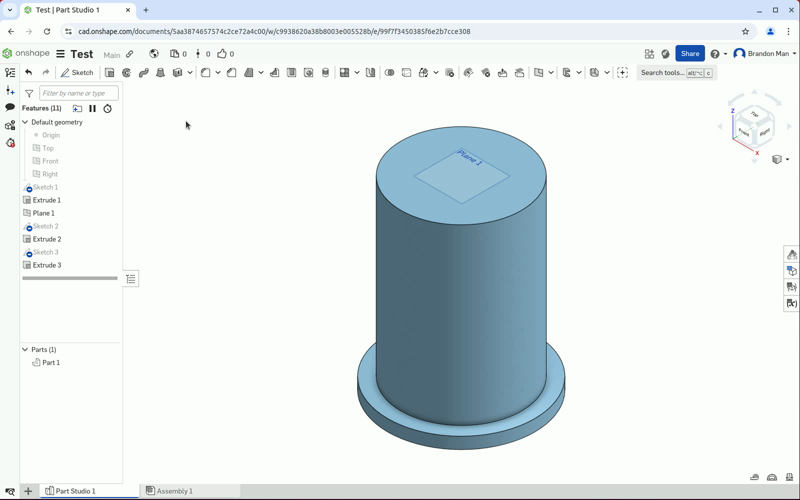
mouse_move(73, 189)
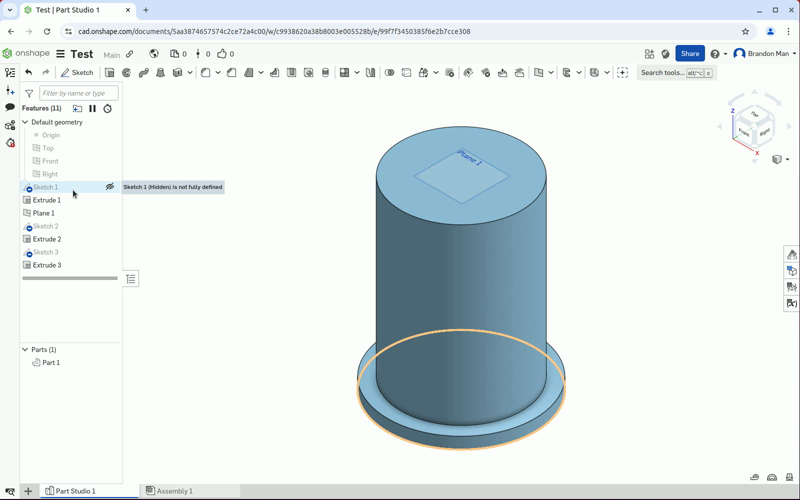
click(73, 189)